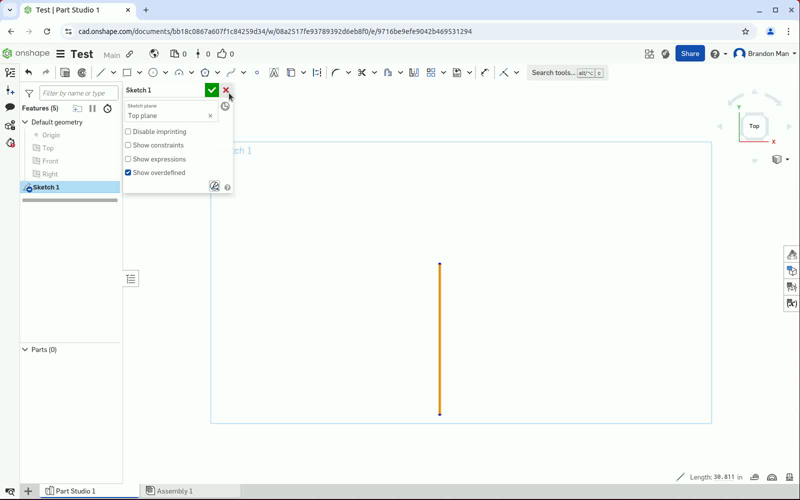
key(shift+h)
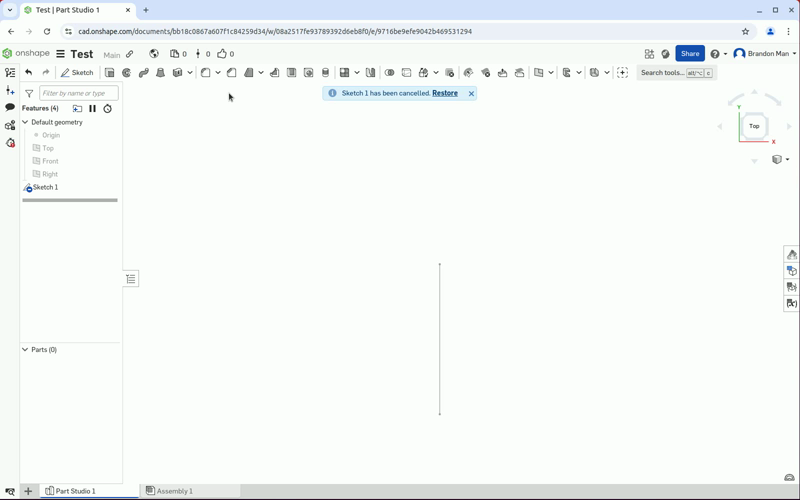
mouse_move(73, 352)
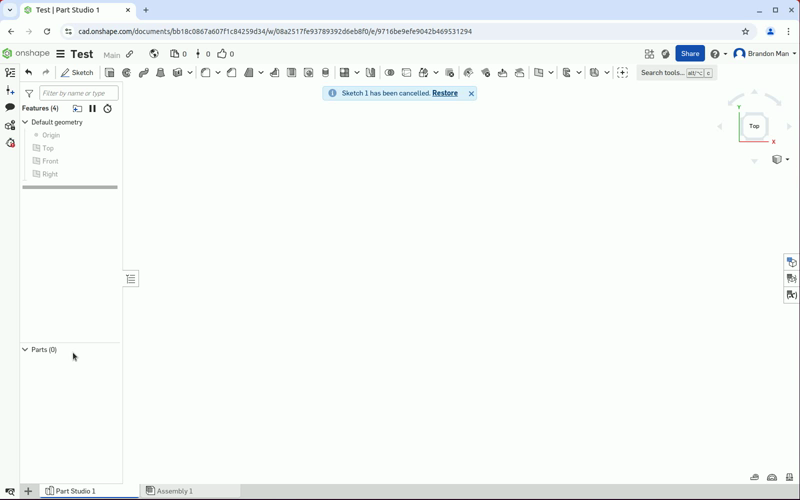
key(y)
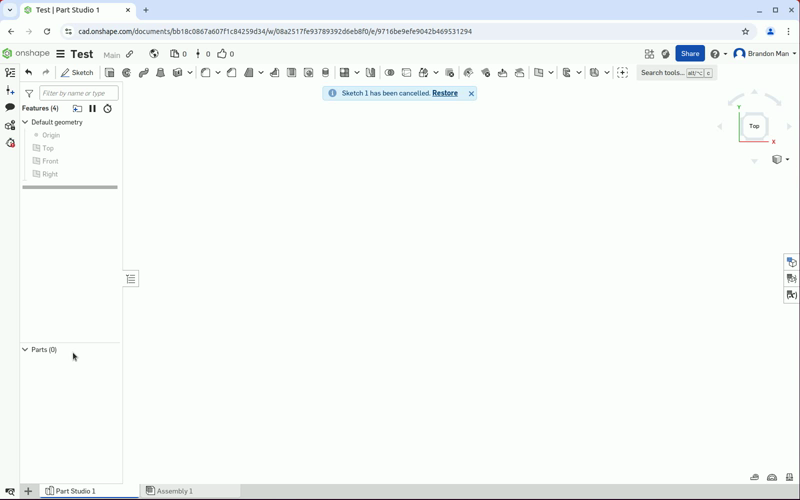
key(shift+p)
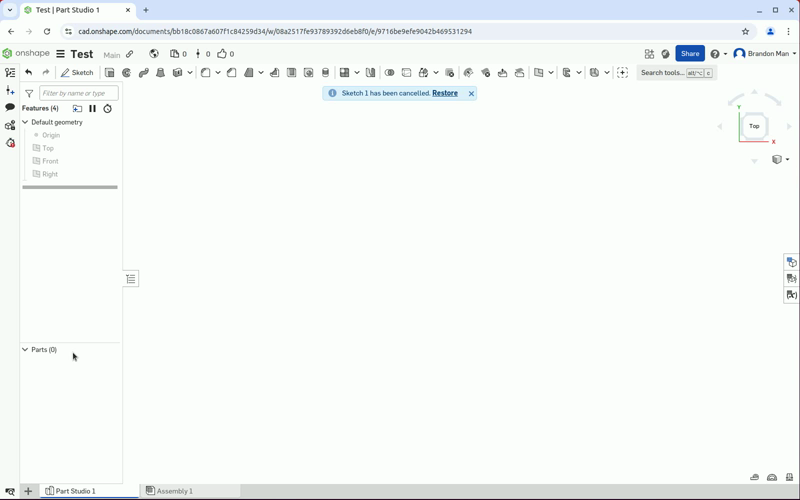
key(space)
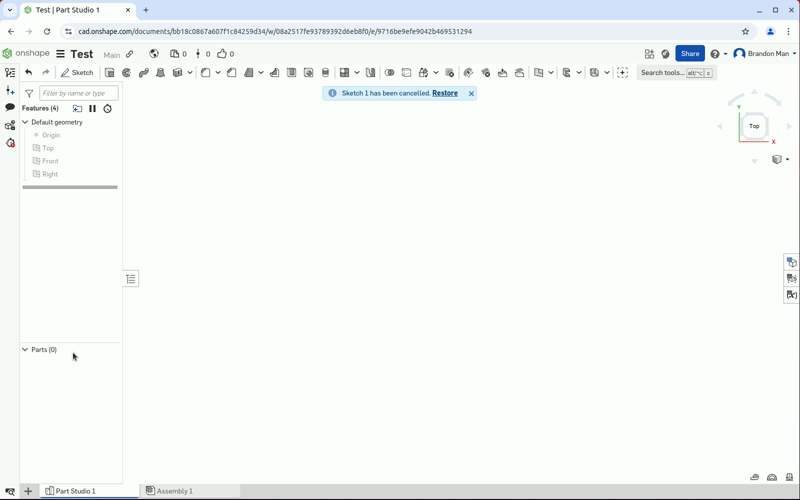
key_down(shift)
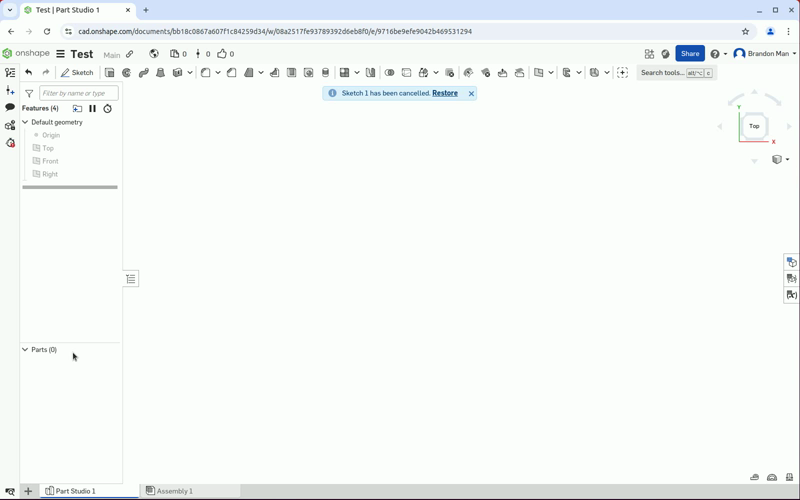
key(up)
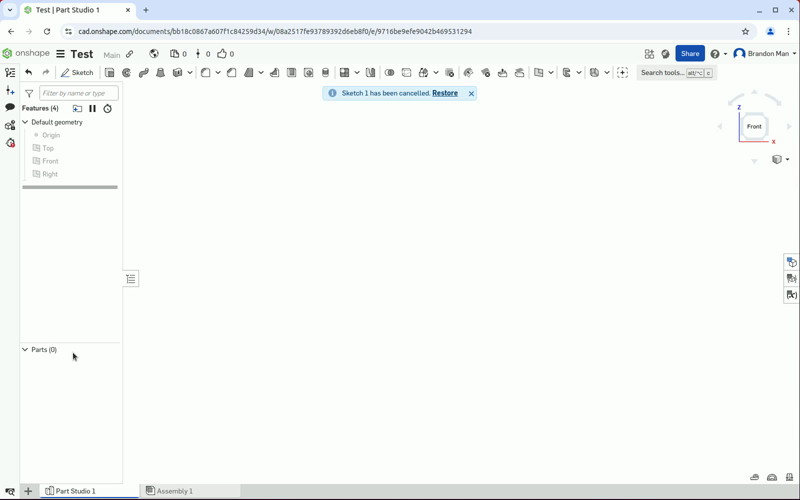
key_up(shift)
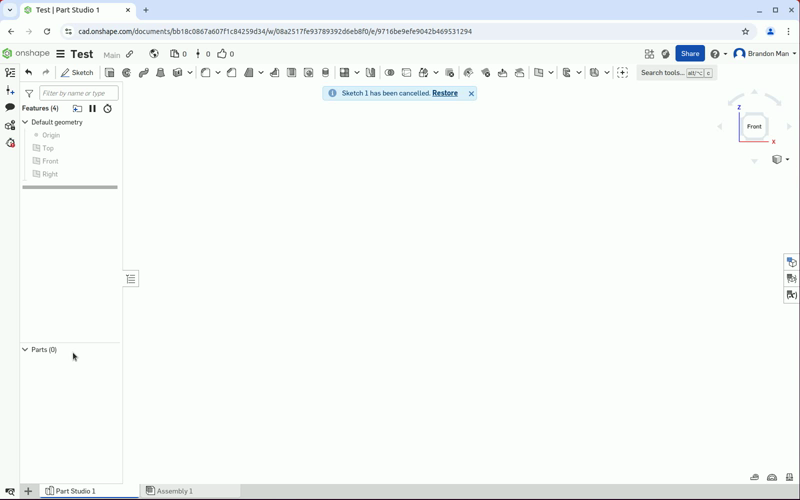
mouse_move(73, 352)
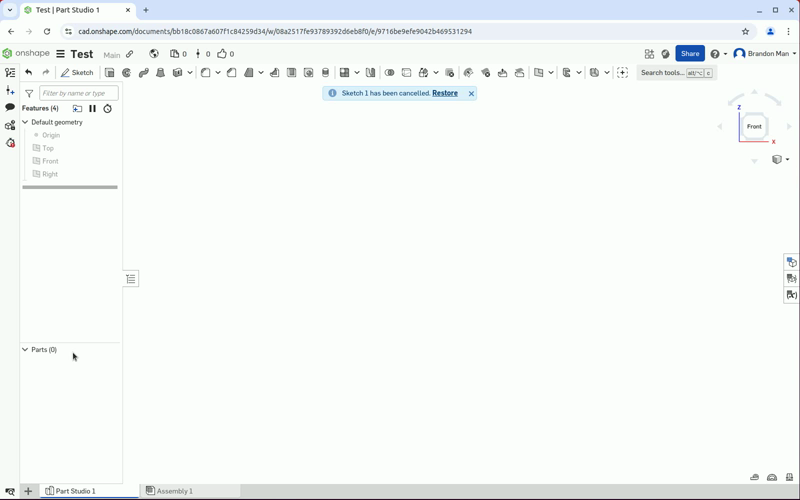
key(shift+y)
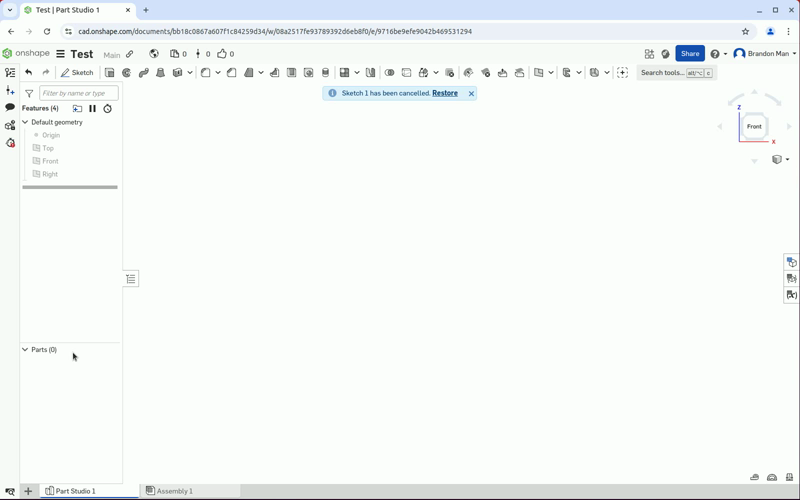
key(shift+s)
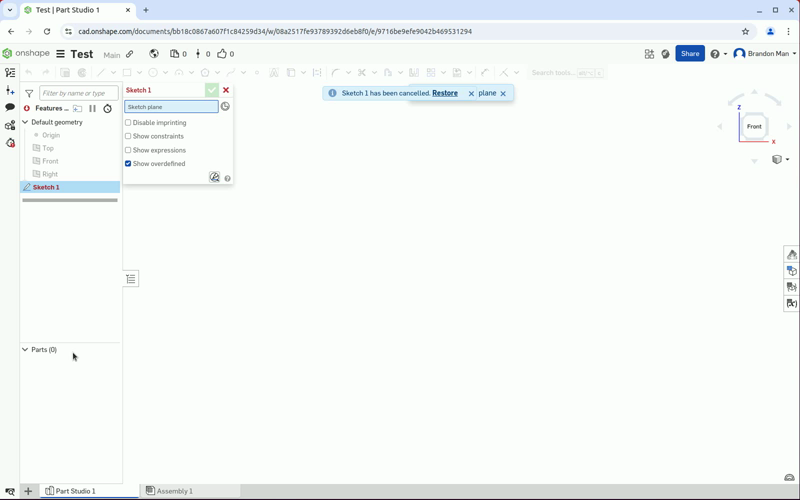
mouse_move(73, 163)
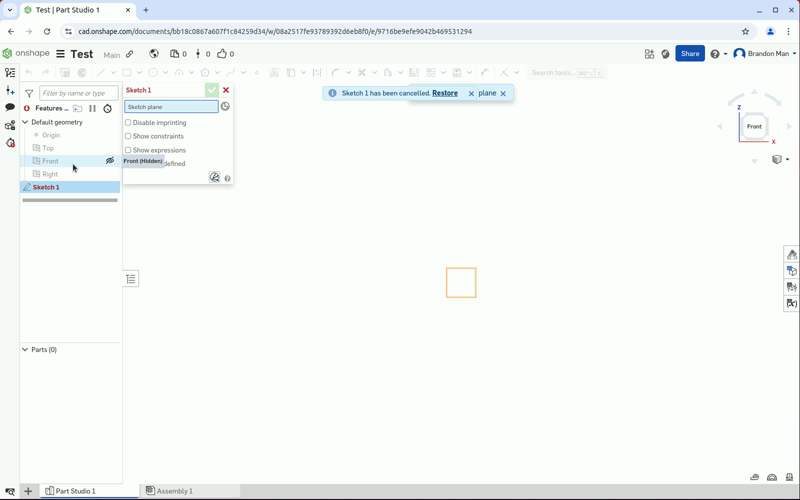
click(73, 163)
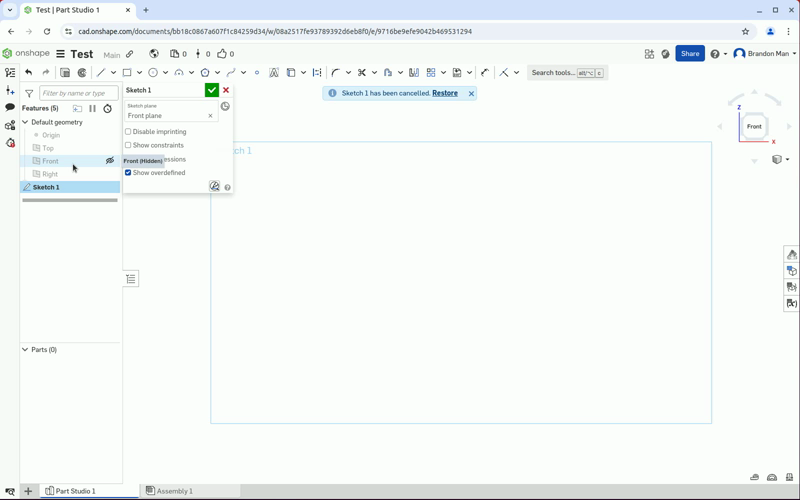
mouse_move(73, 352)
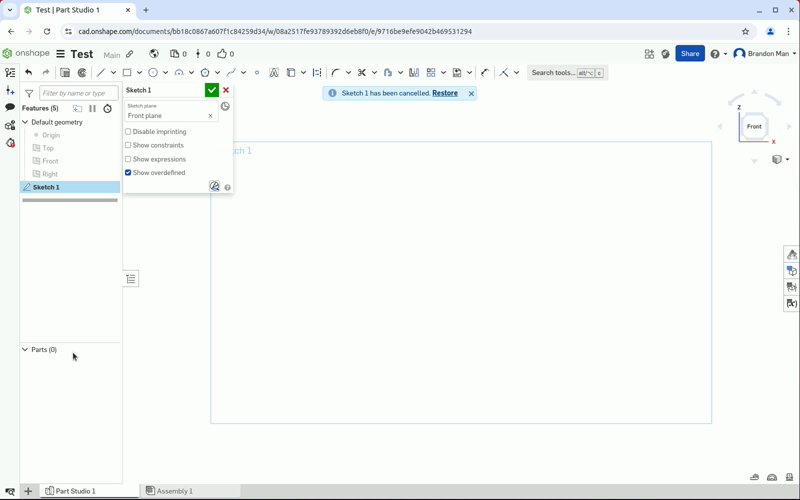
key(y)
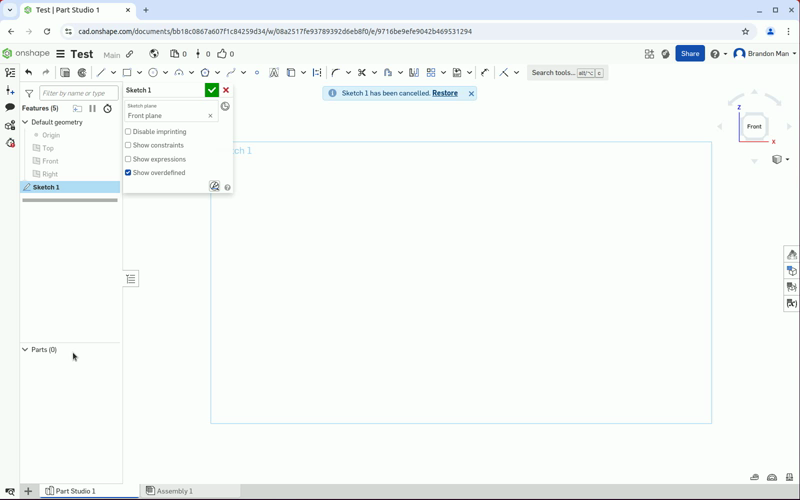
key(l)
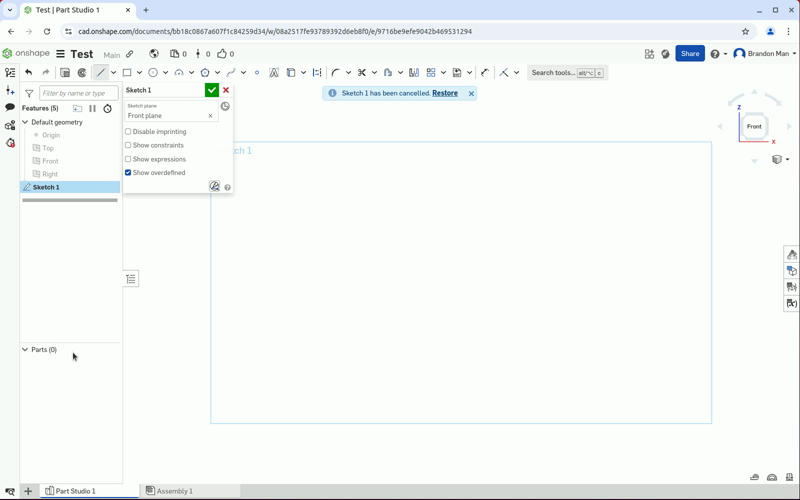
key_down(shift)
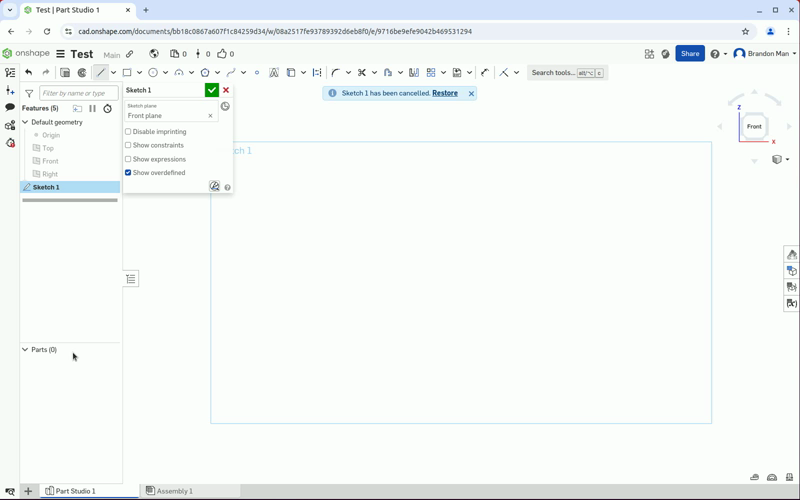
mouse_move(404, 339)
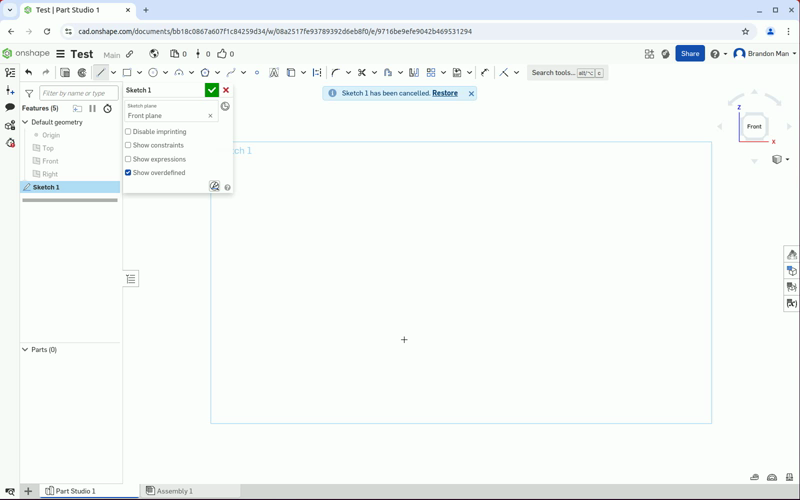
click(404, 339)
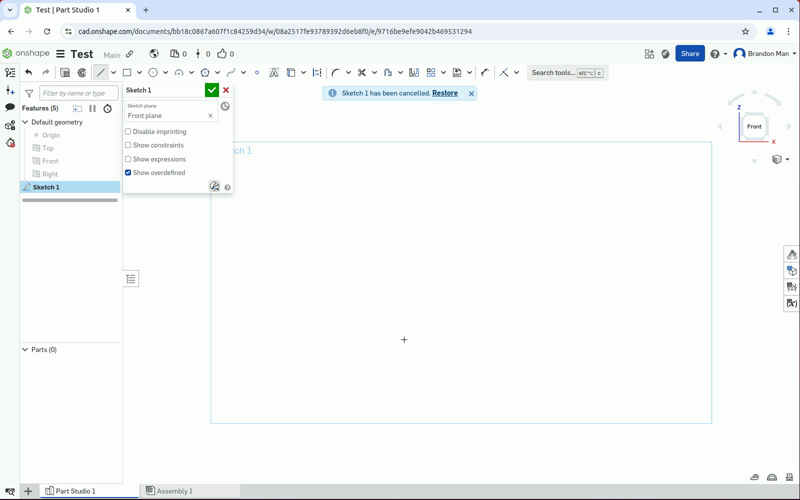
key_up(shift)
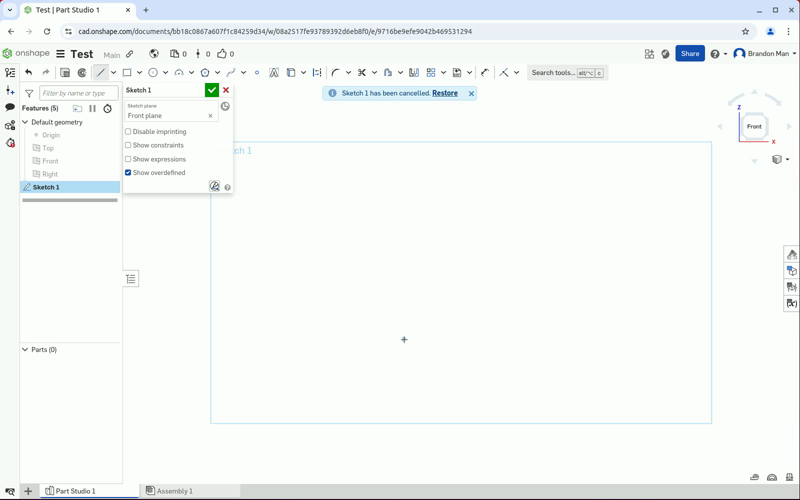
key_down(shift)
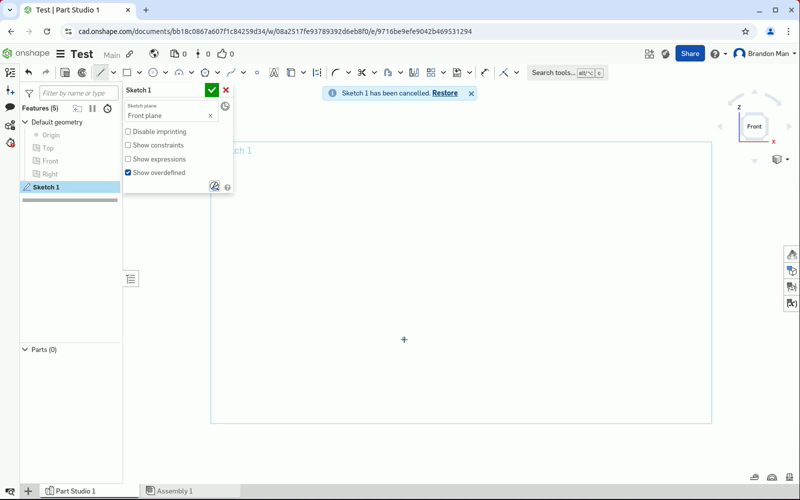
mouse_move(516, 339)
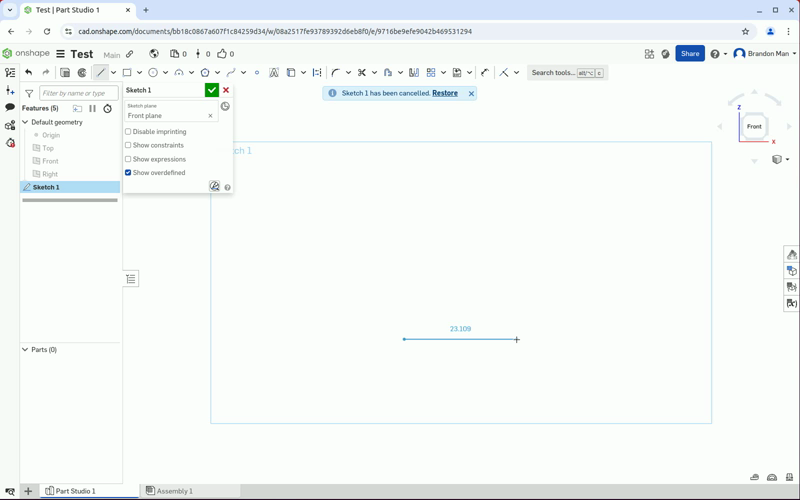
click(516, 339)
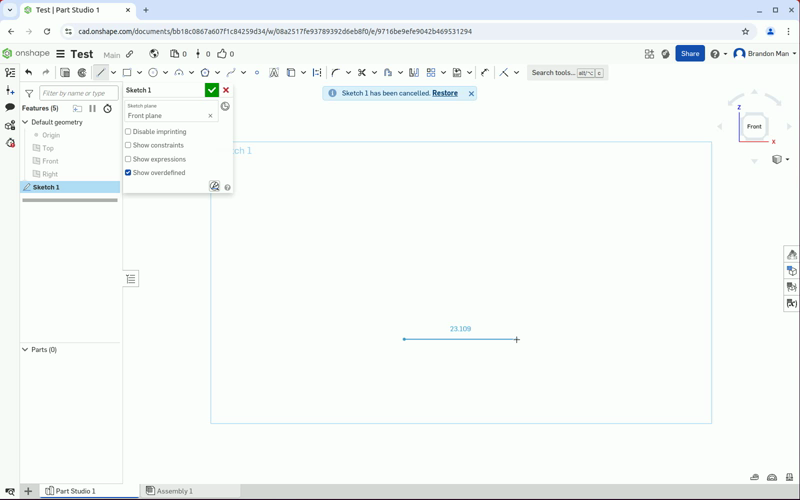
key_up(shift)
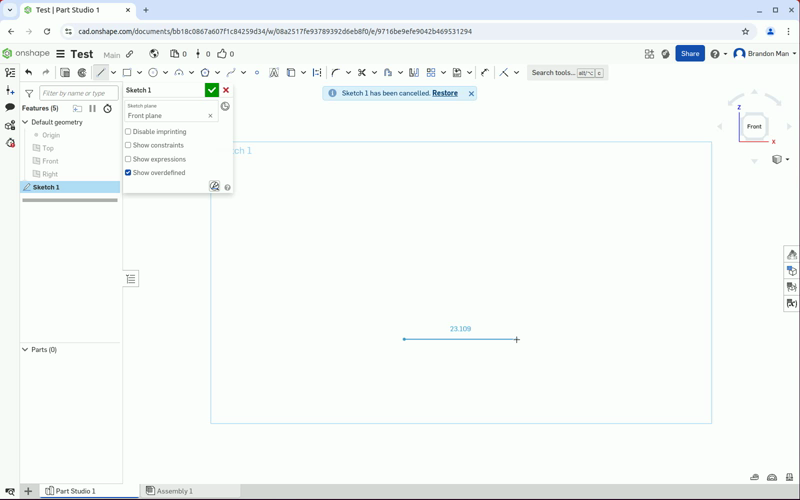
key_down(shift)
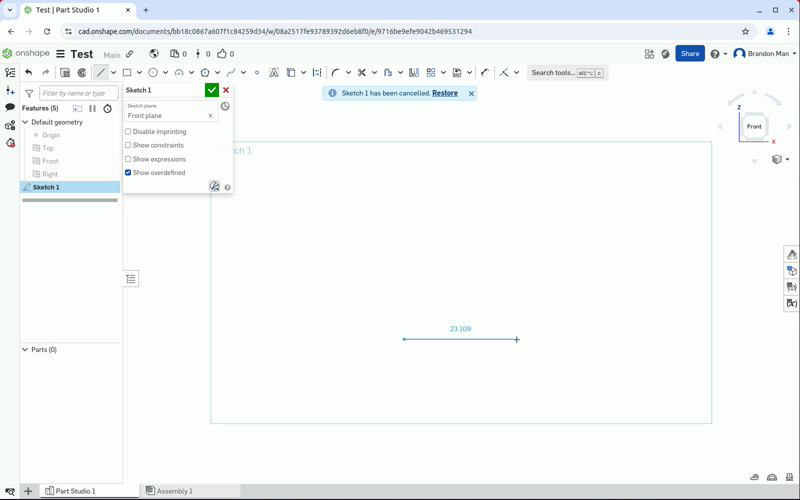
mouse_move(516, 226)
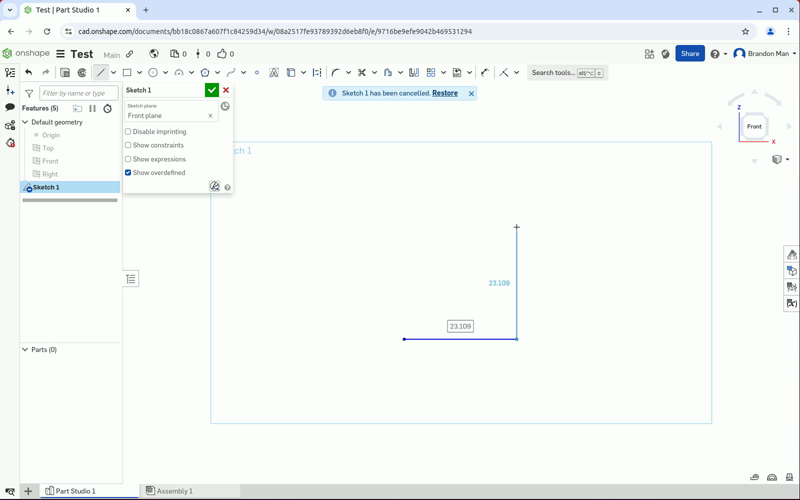
click(516, 226)
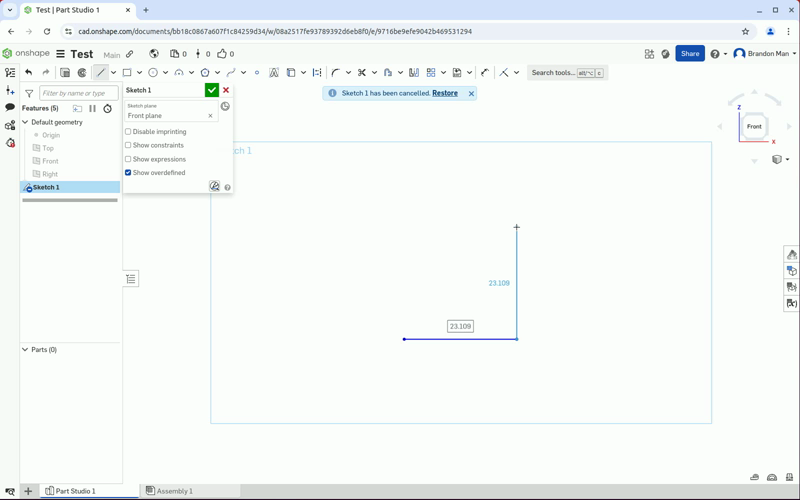
key_up(shift)
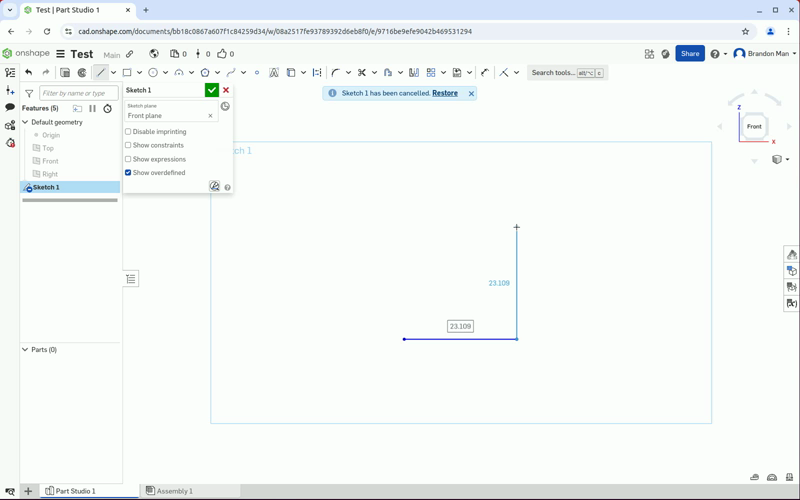
key_down(shift)
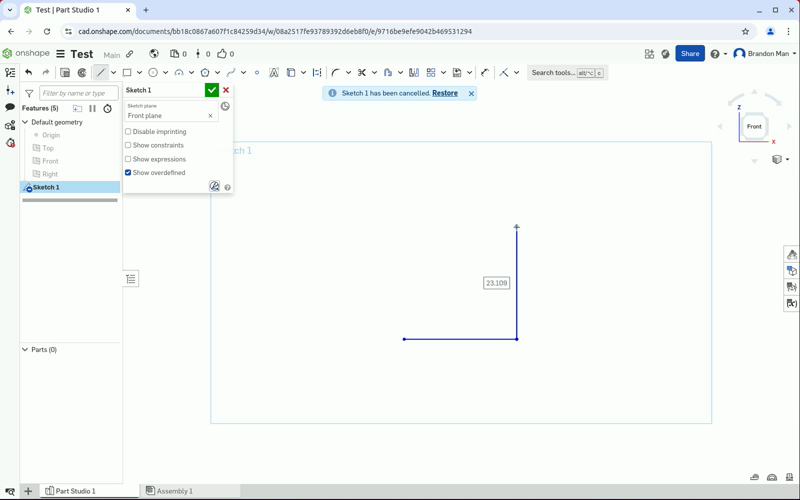
mouse_move(404, 226)
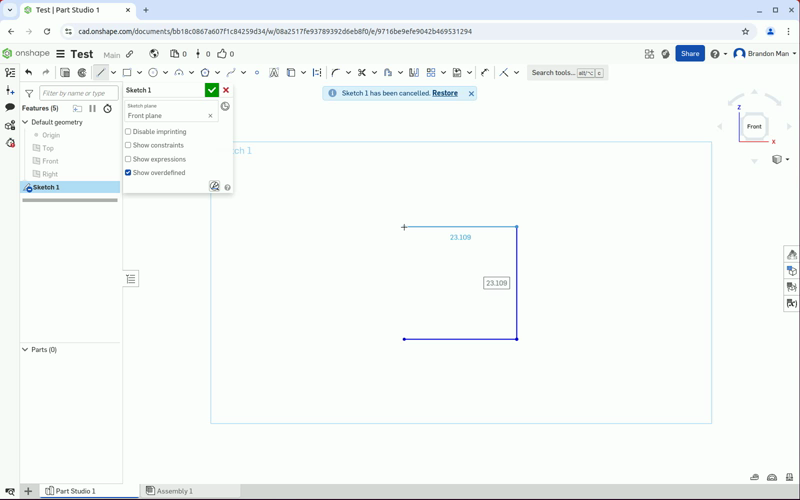
click(404, 226)
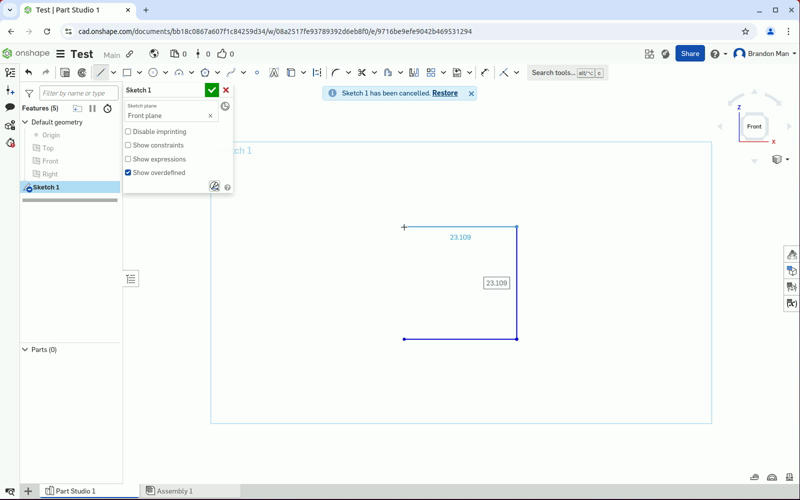
key_up(shift)
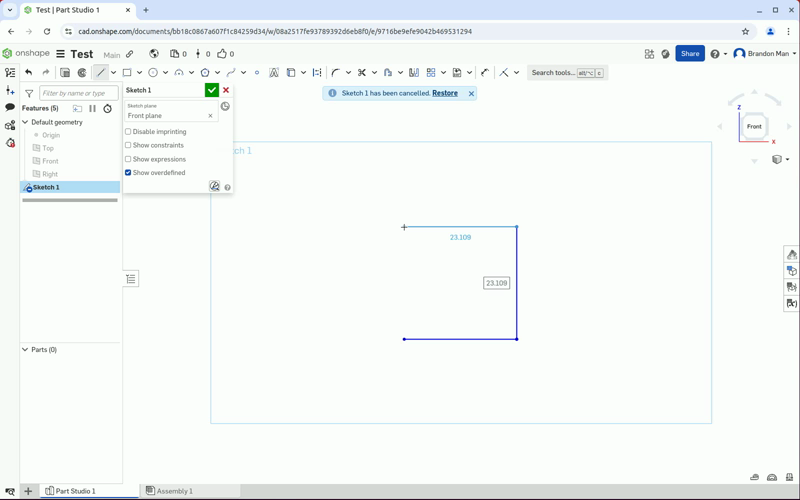
key_down(shift)
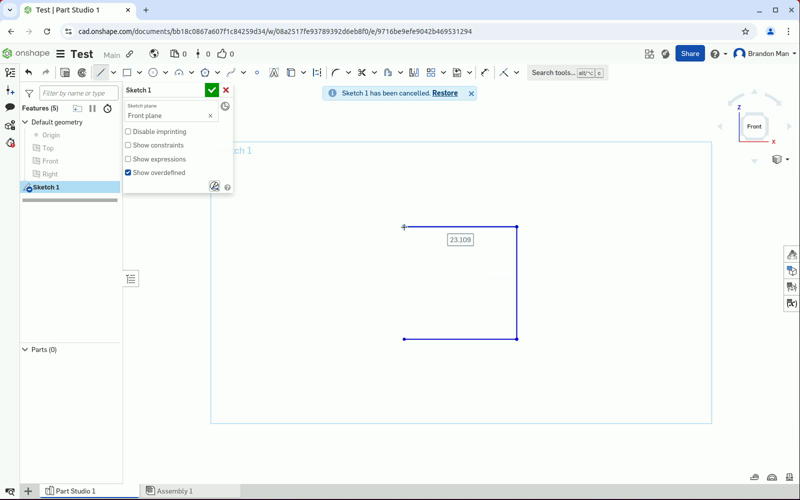
mouse_move(404, 339)
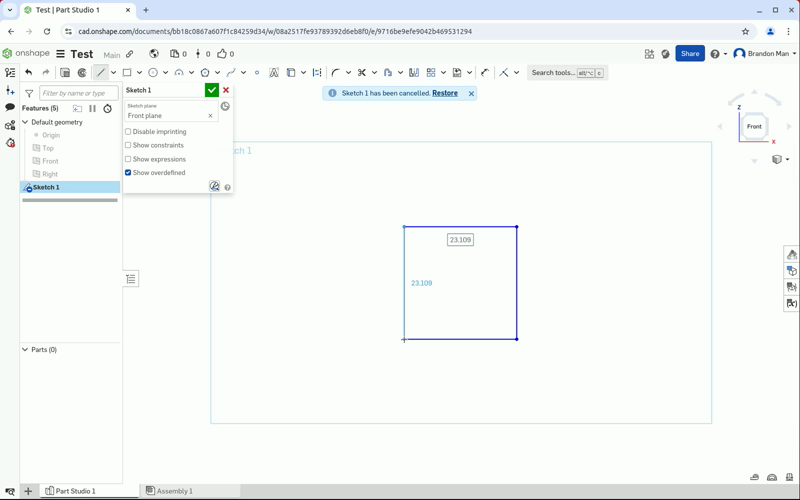
key_up(shift)
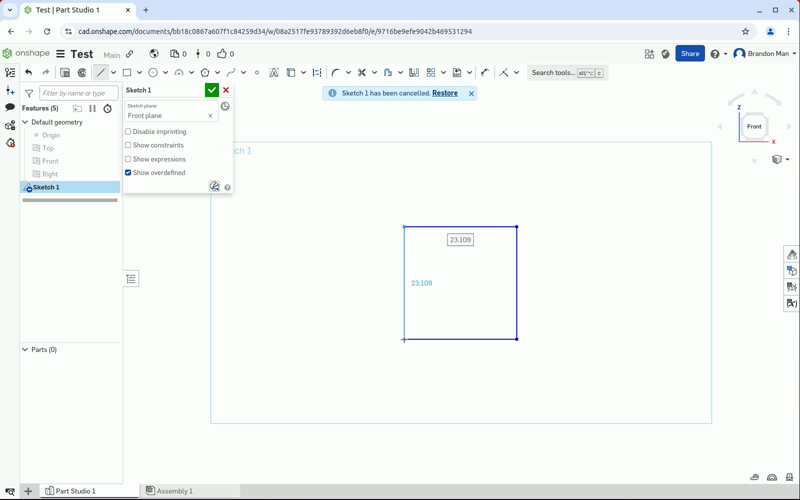
click(404, 339)
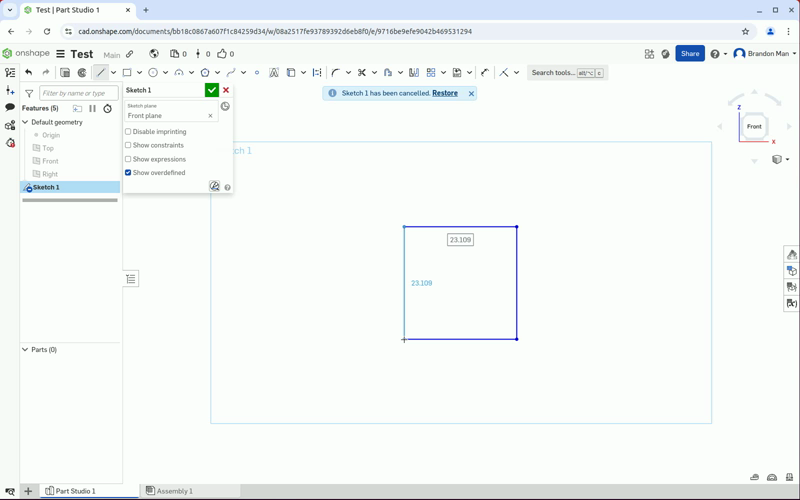
key(esc)
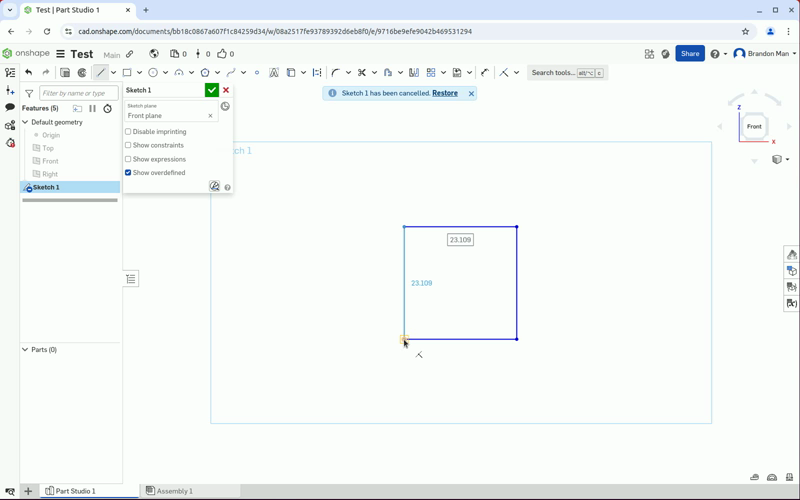
mouse_move(465, 305)
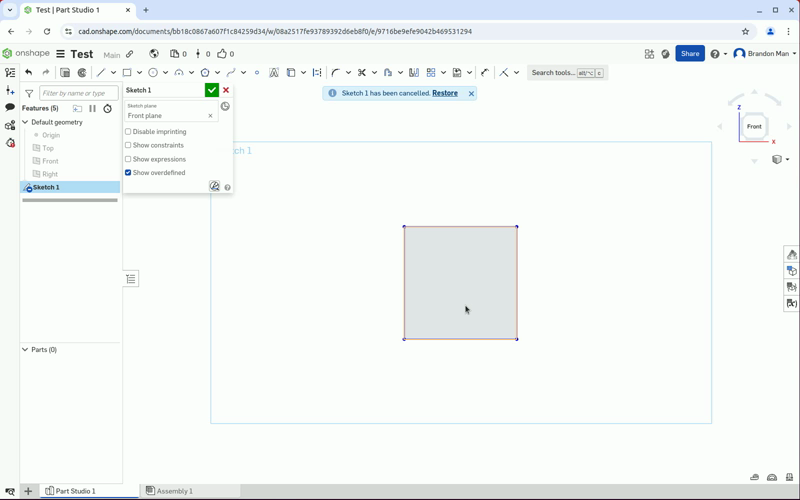
click(465, 305)
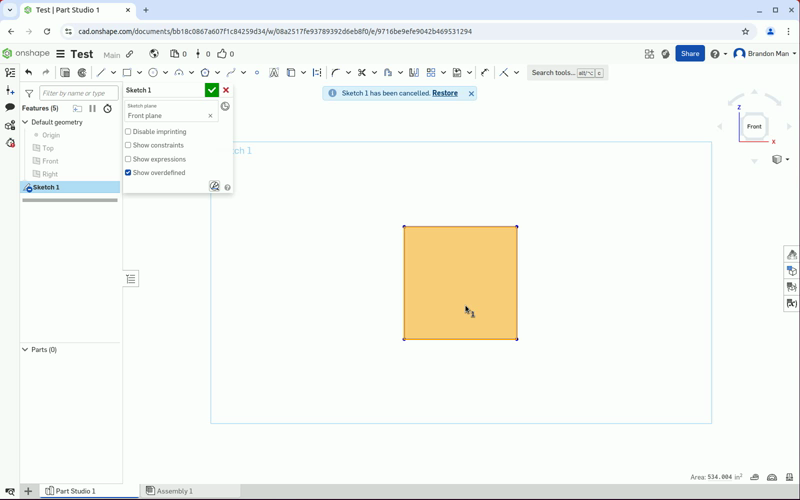
mouse_move(73, 352)
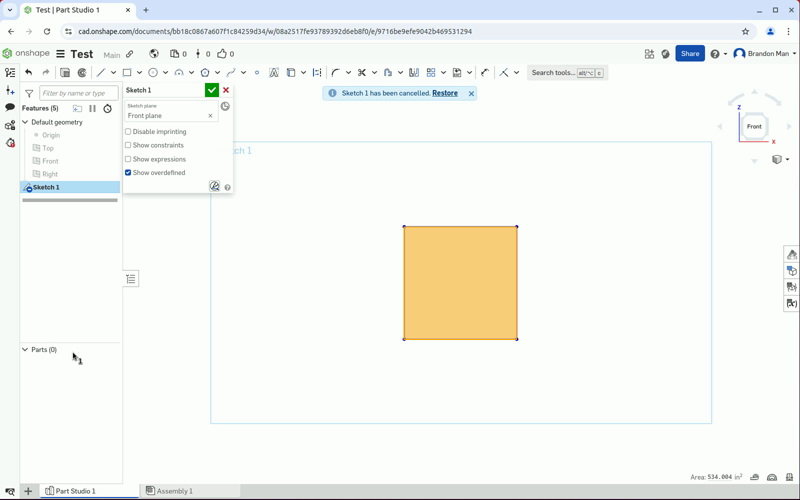
key(shift+y)
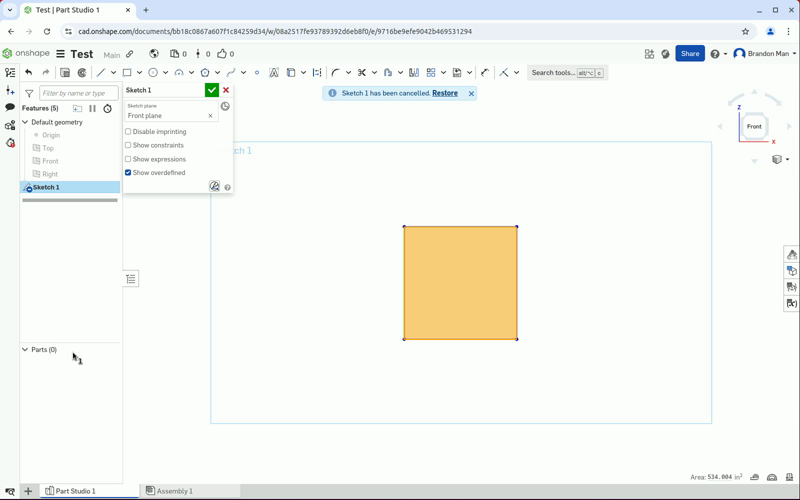
key(shift+e)
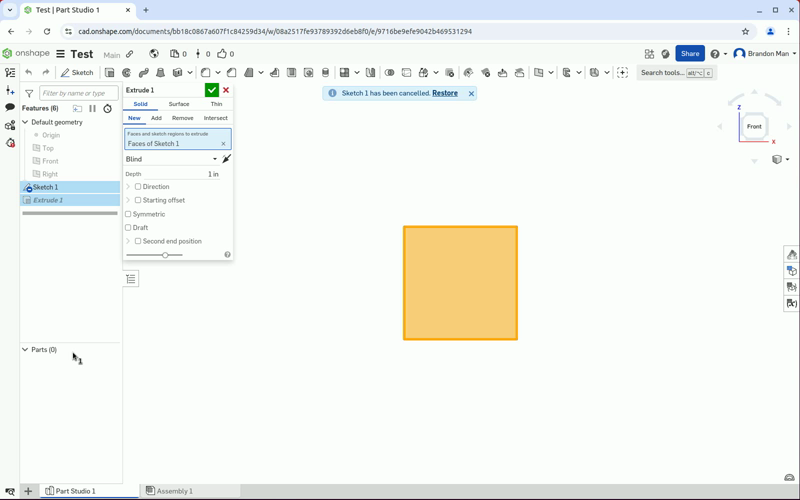
mouse_move(143, 106)
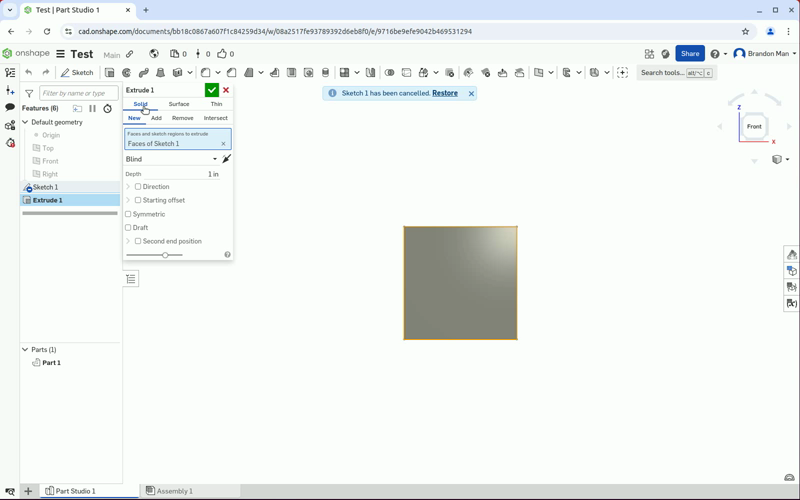
click(143, 106)
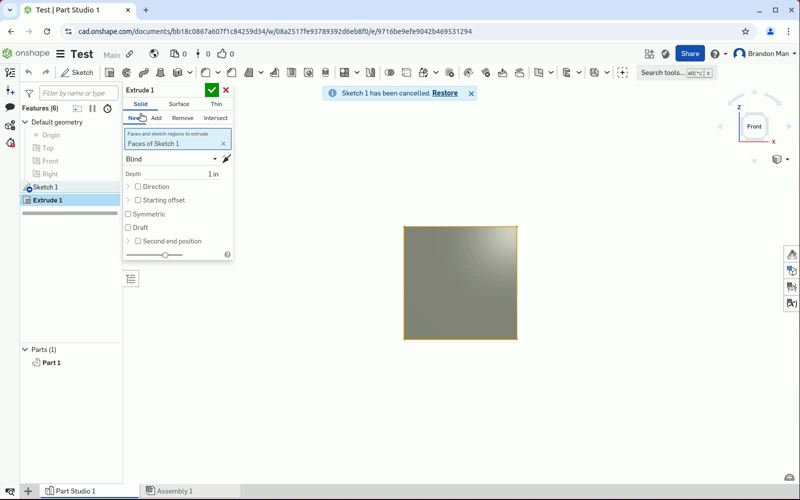
mouse_move(137, 120)
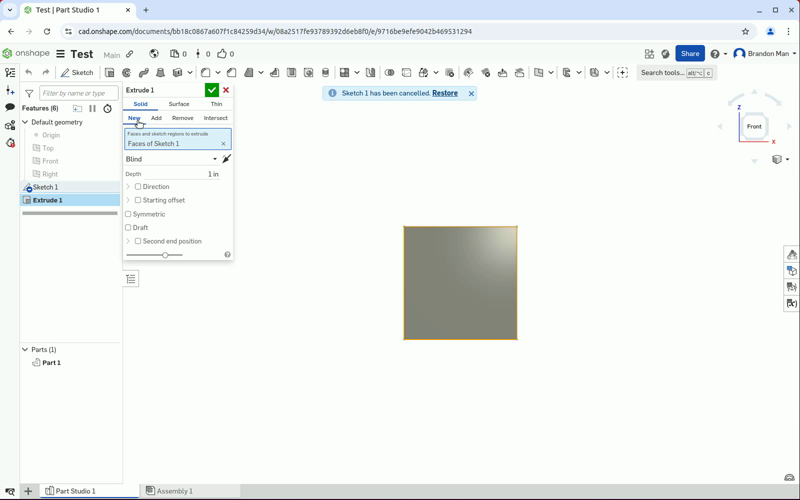
click(137, 120)
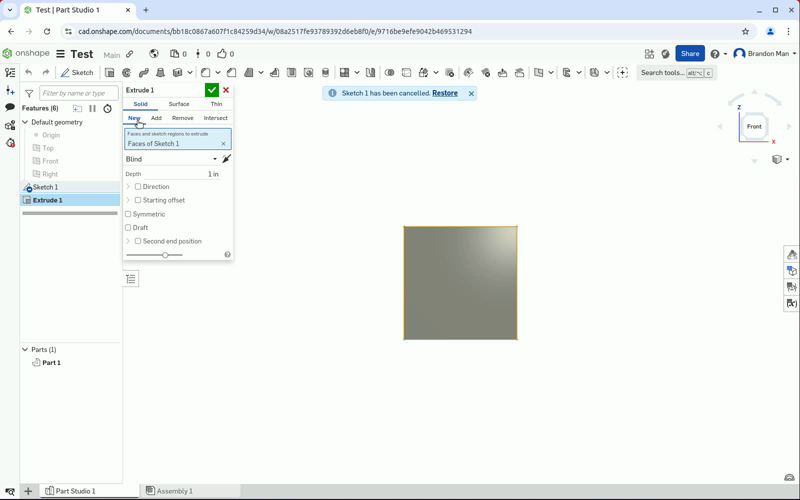
key(tab, 4)
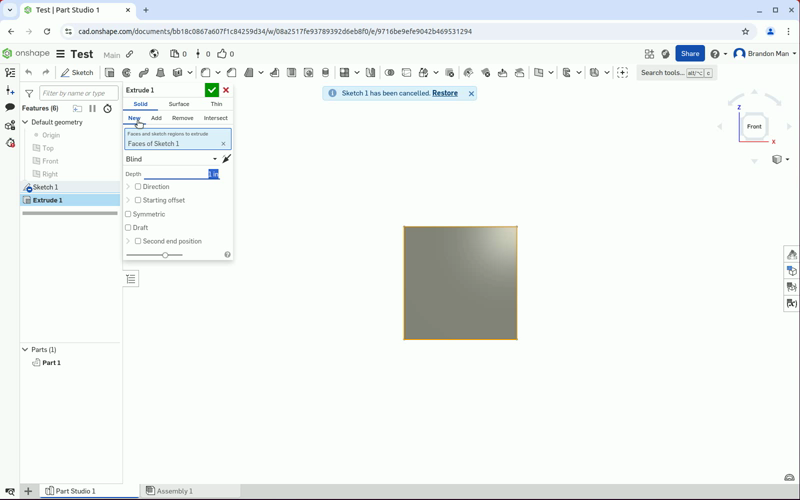
text(46.216)
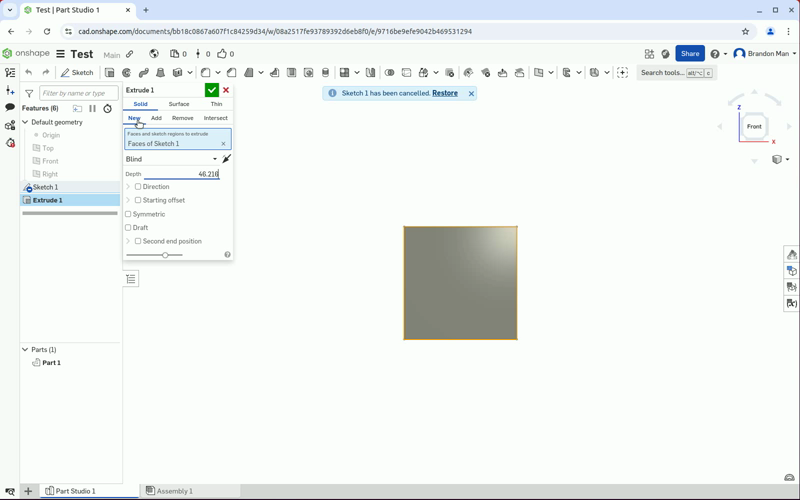
key(tab, 3)
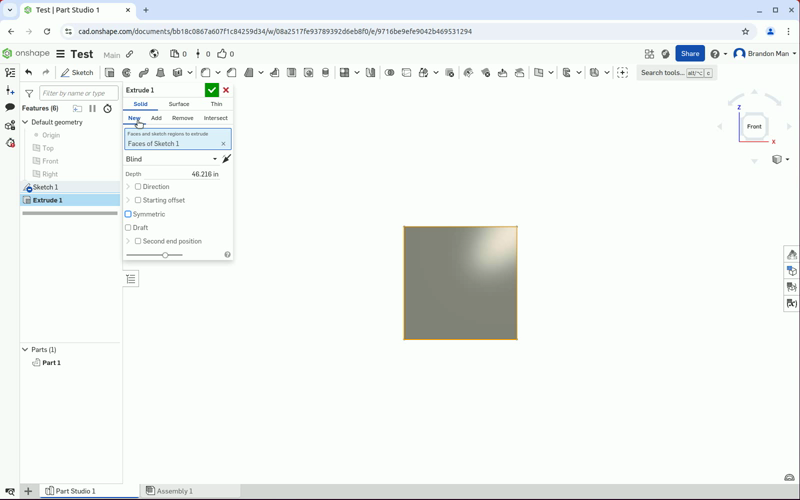
key(space)
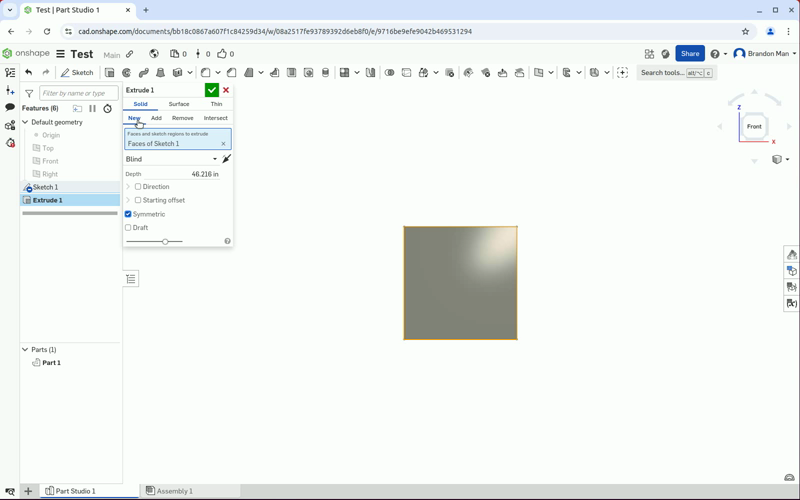
key(enter)
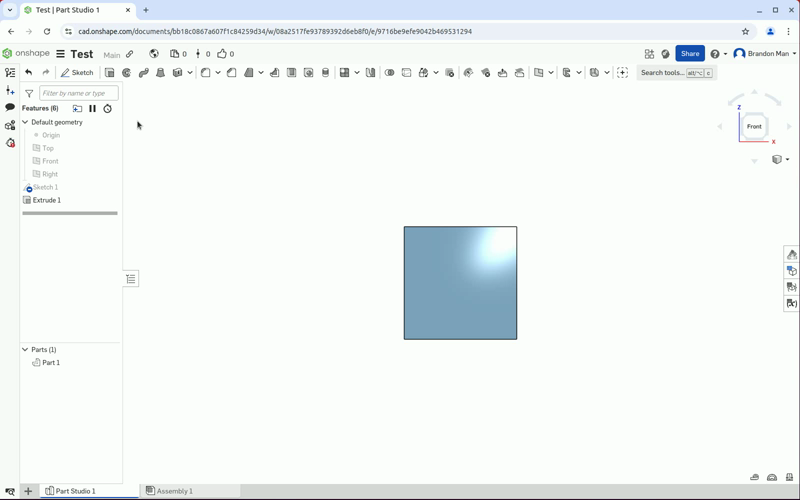
key(shift+h)
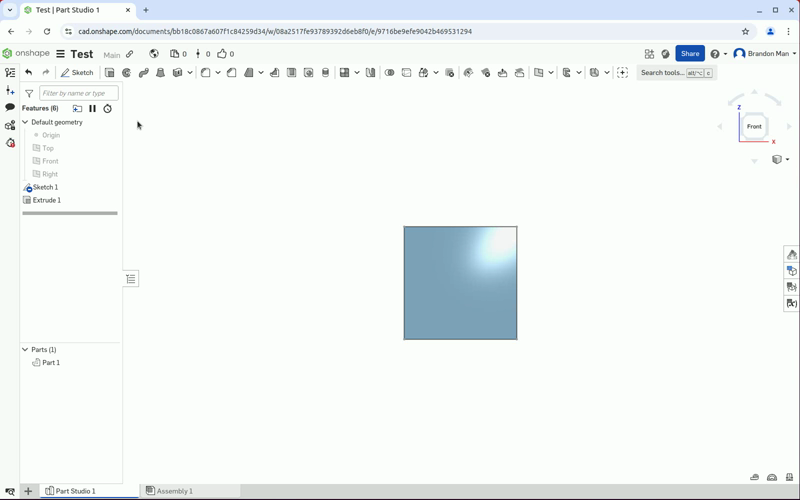
key(shift+h)
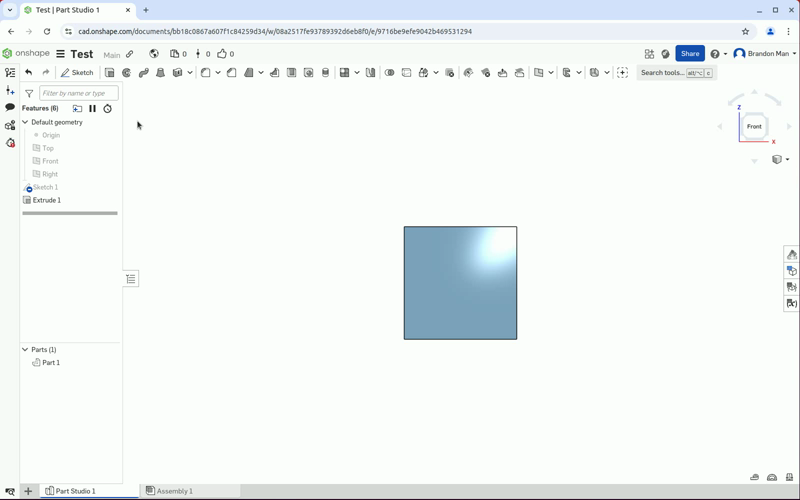
mouse_move(73, 189)
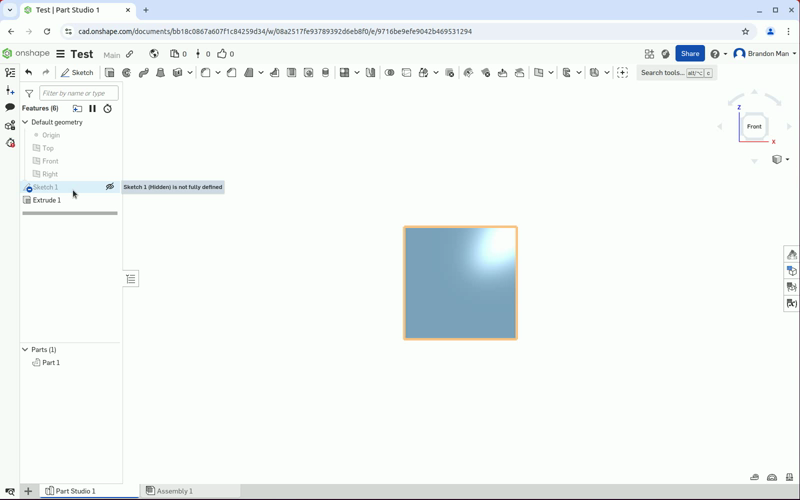
click(73, 189)
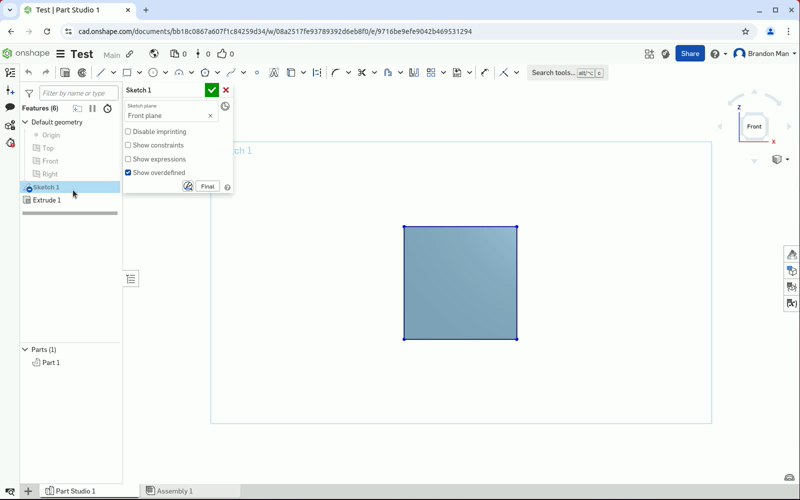
mouse_move(229, 92)
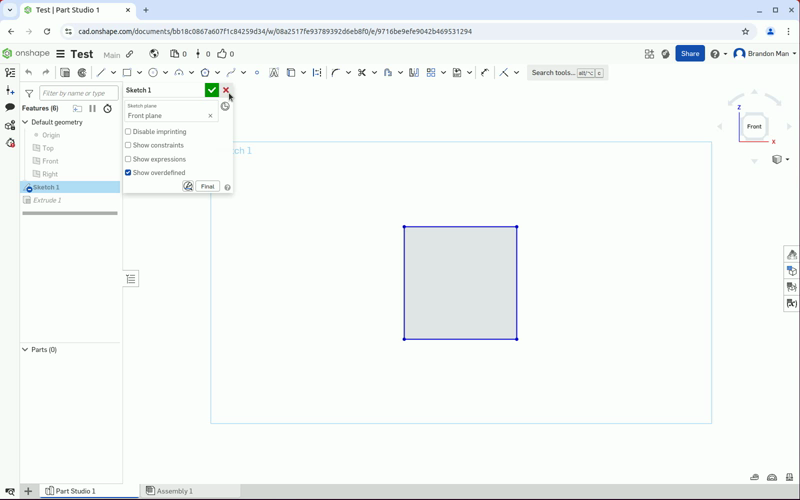
click(229, 92)
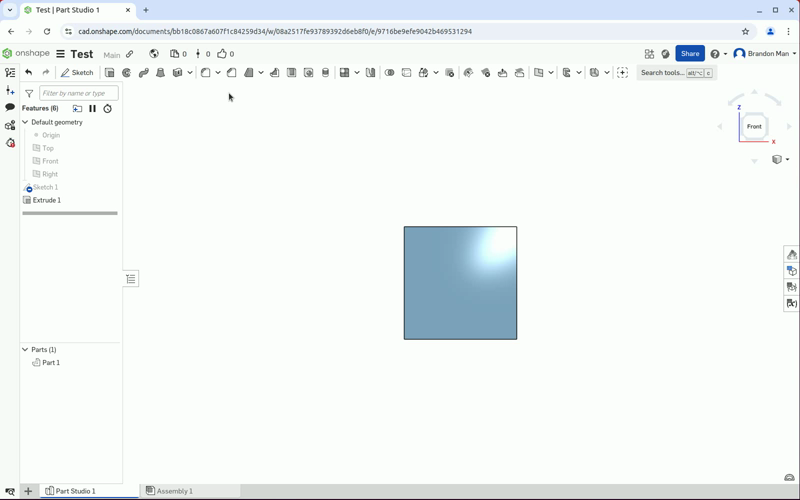
mouse_move(73, 352)
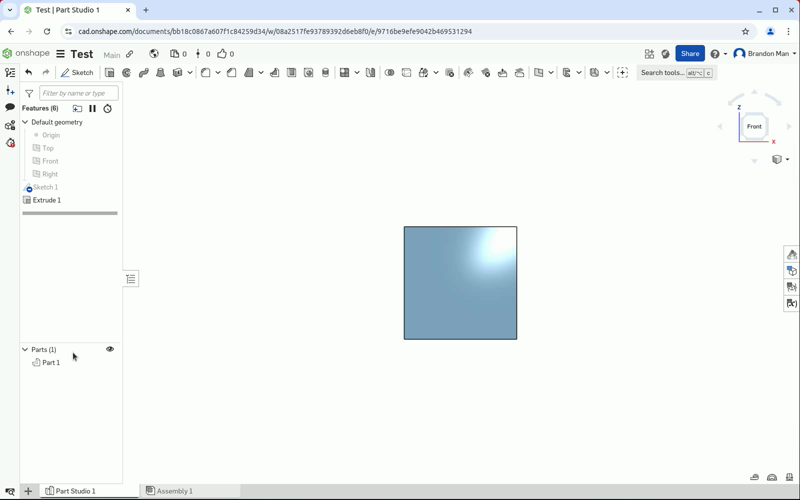
key(y)
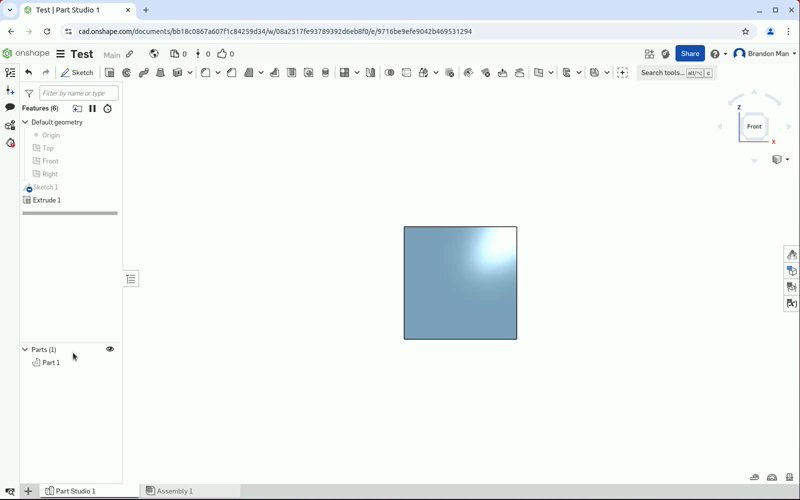
key(shift+p)
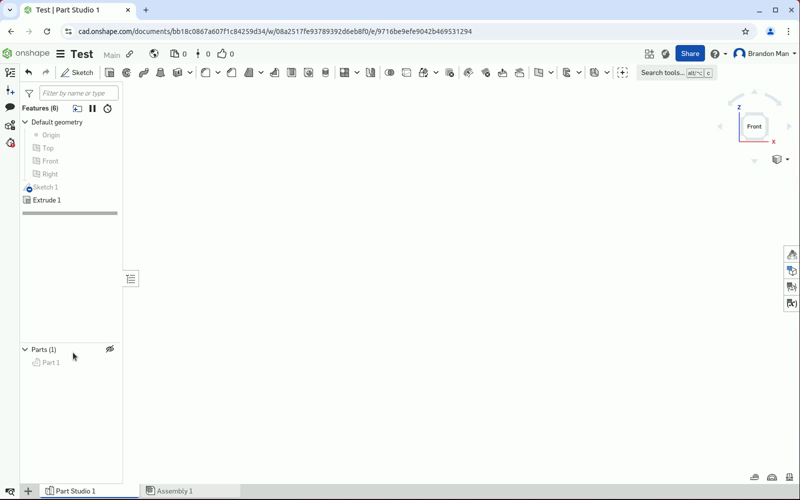
key(space)
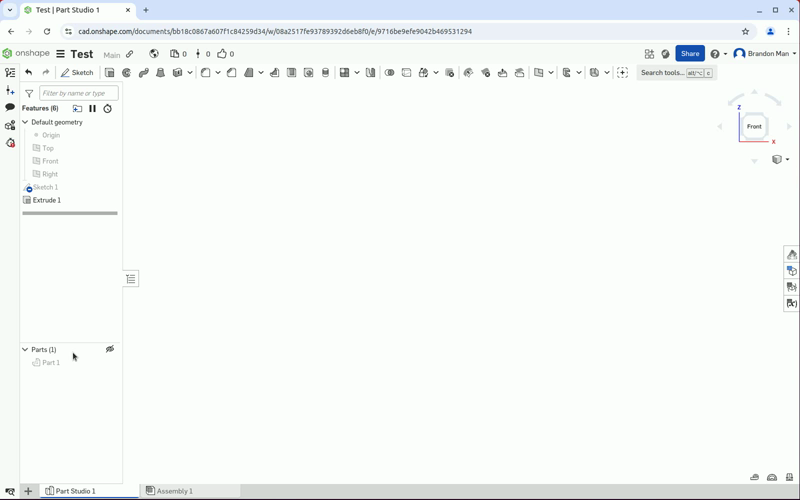
key_down(shift)
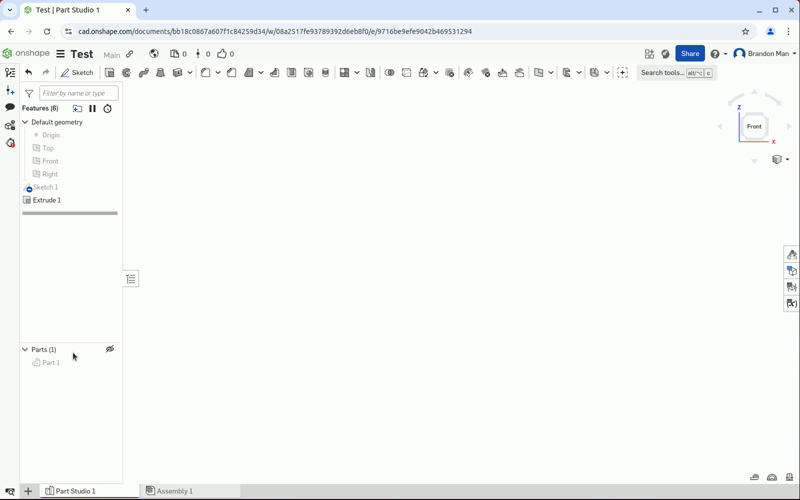
key(left)
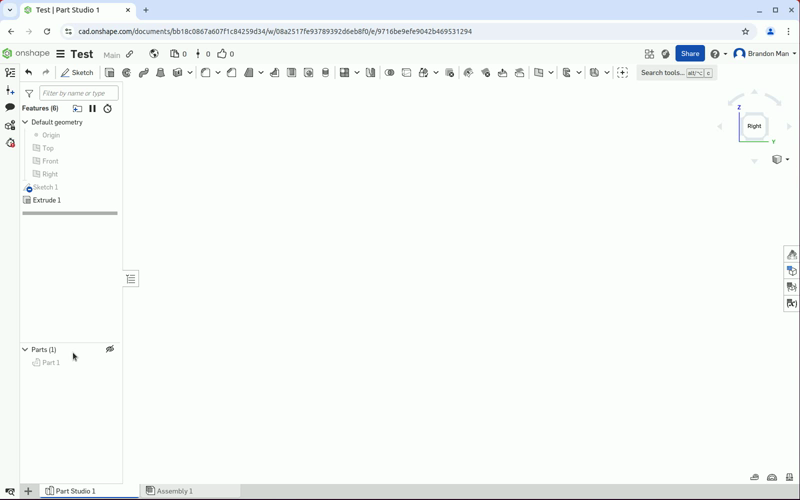
key_up(shift)
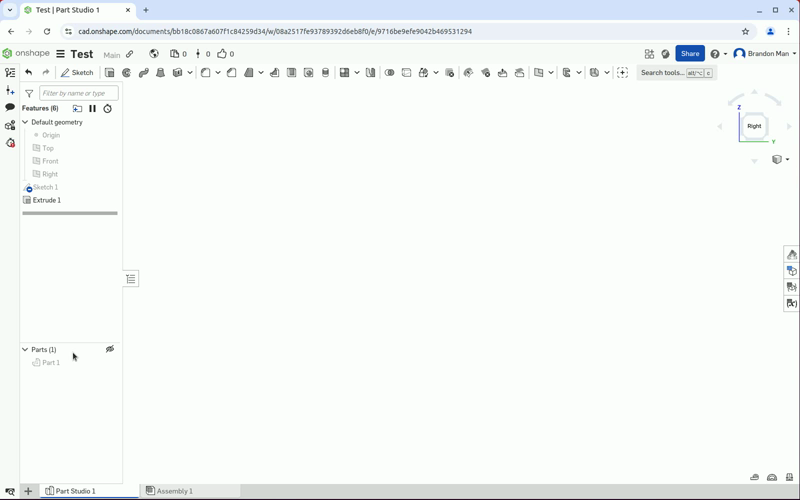
mouse_move(73, 352)
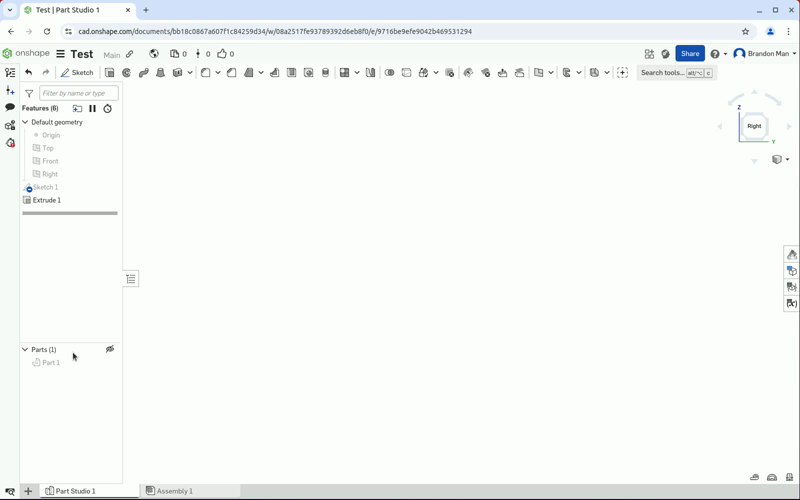
key(shift+y)
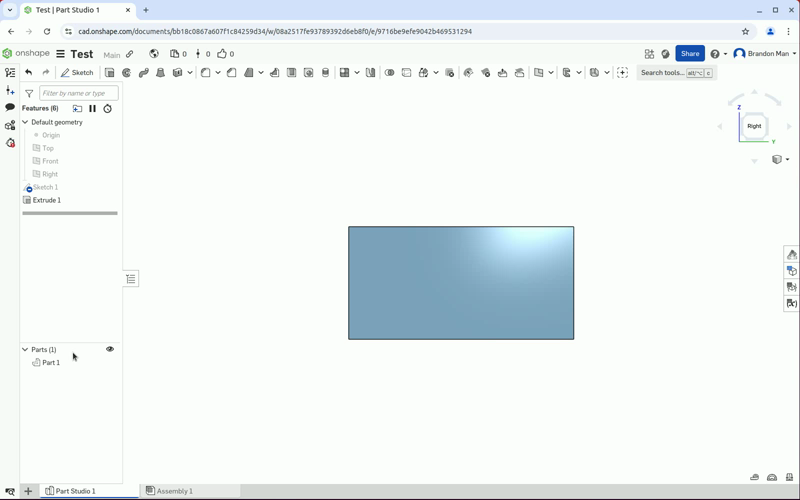
mouse_move(541, 75)
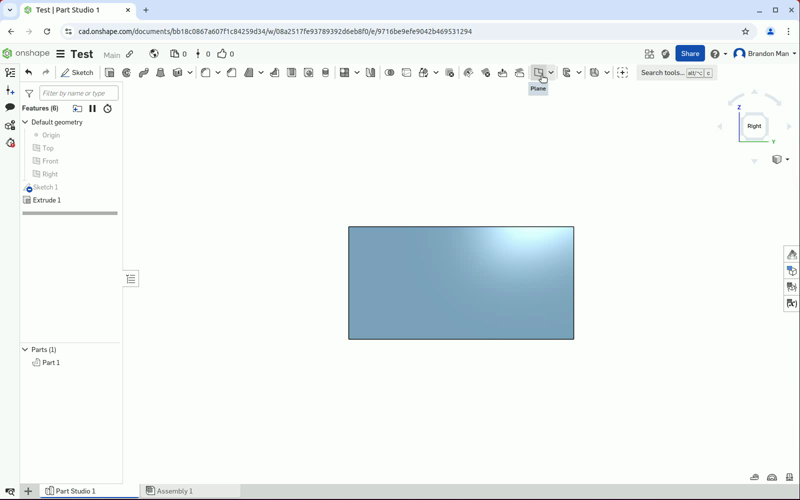
click(541, 75)
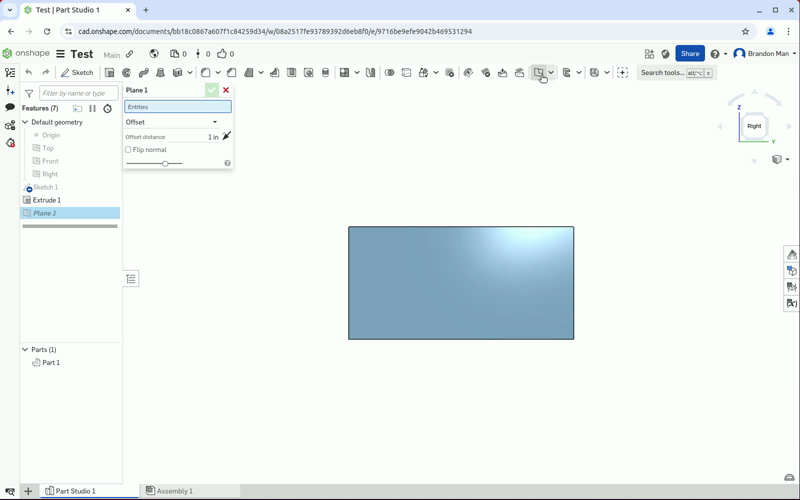
mouse_move(73, 176)
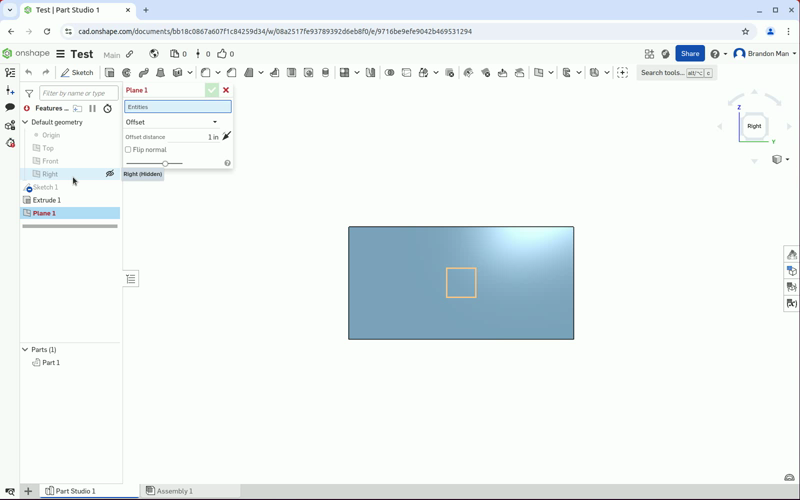
click(73, 176)
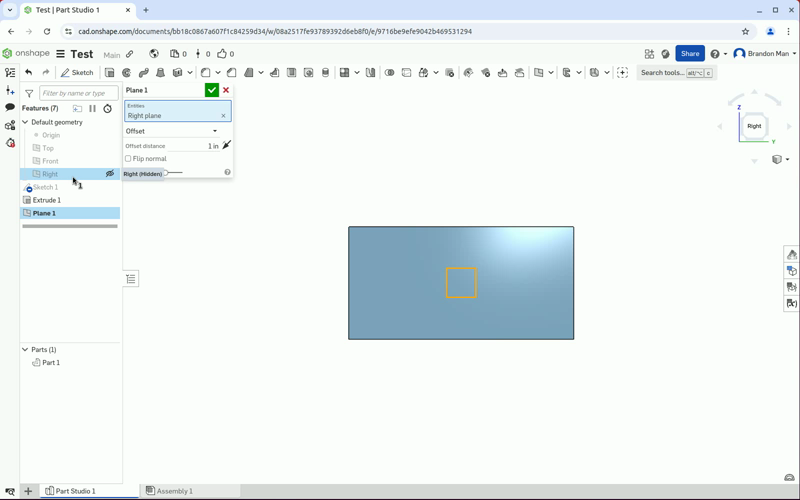
key(tab, 2)
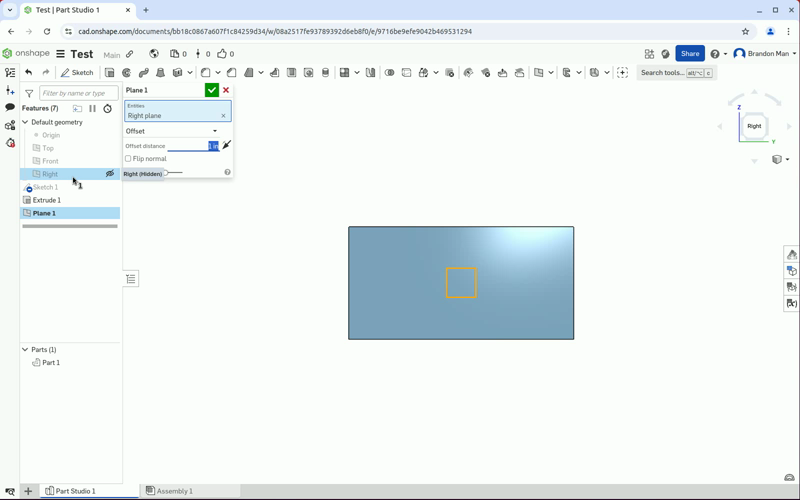
text(11.554)
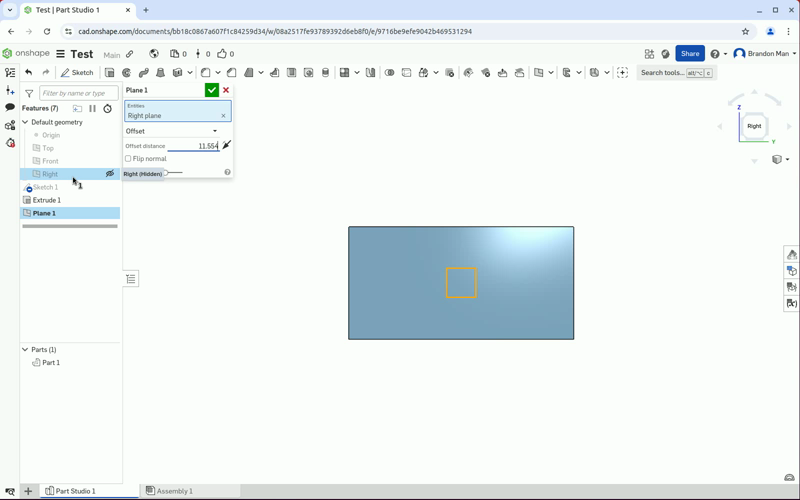
key(enter, 2)
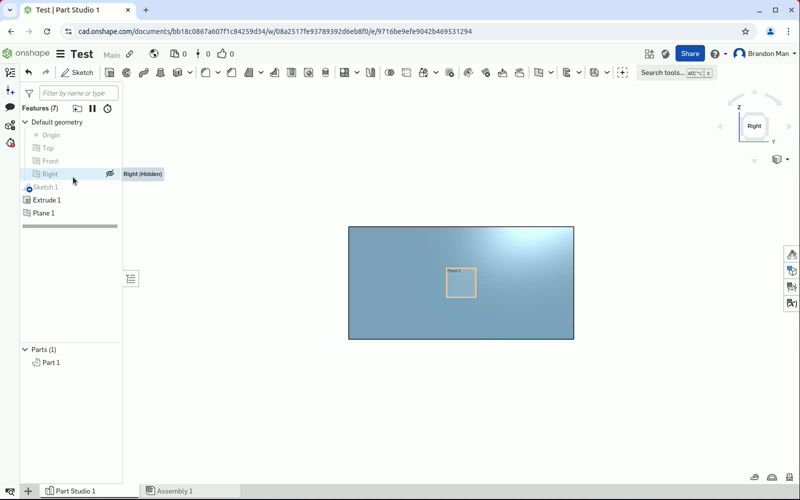
key(shift+s)
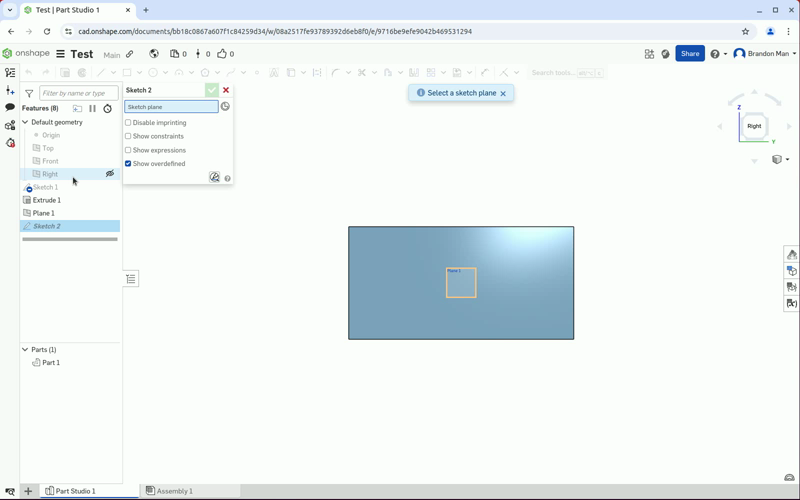
mouse_move(73, 215)
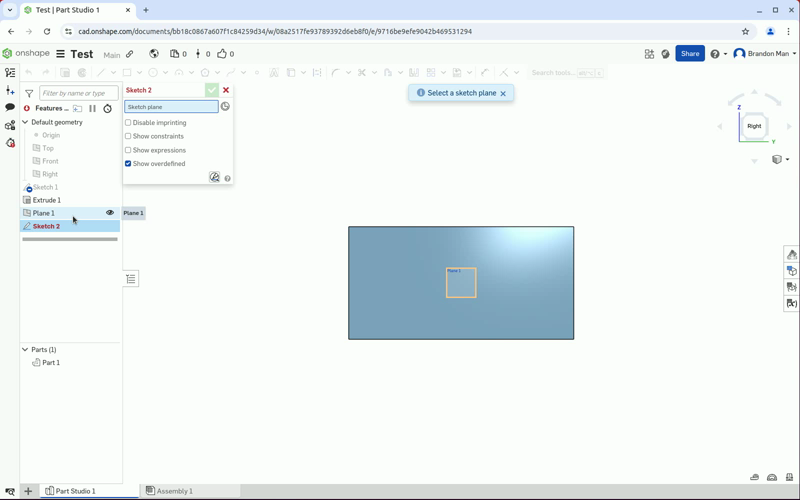
click(73, 215)
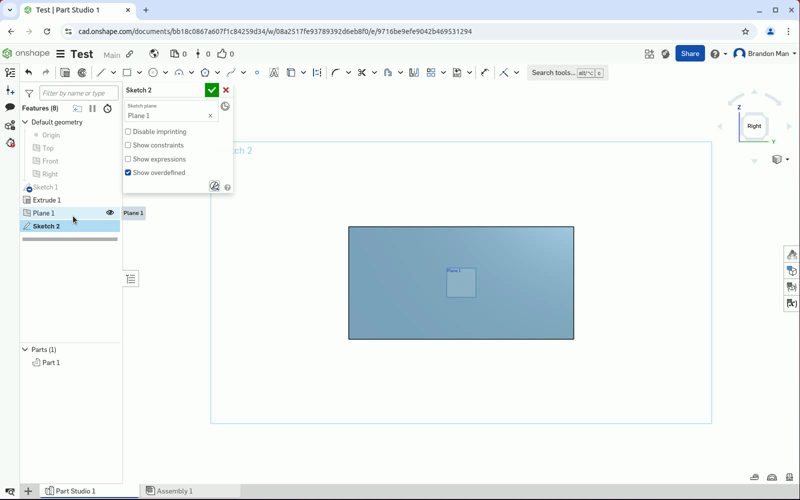
mouse_move(73, 352)
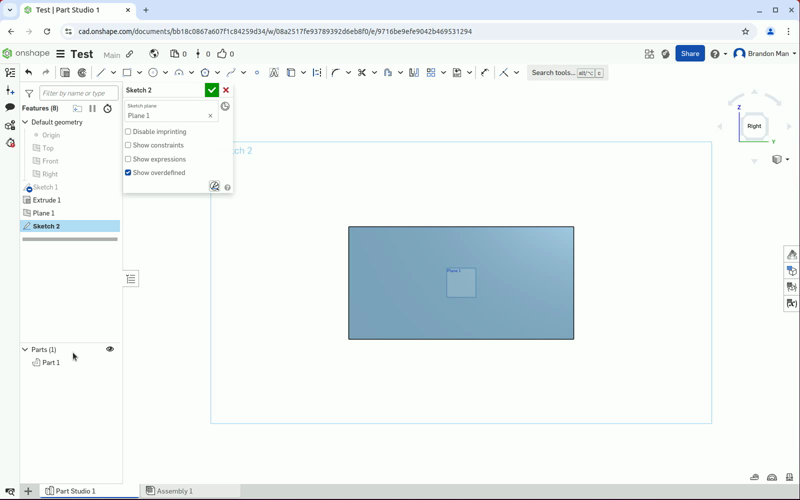
key(y)
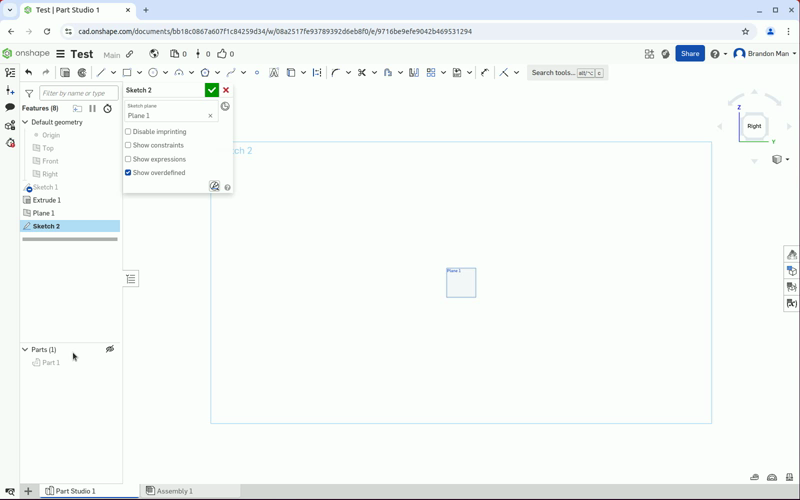
key(l)
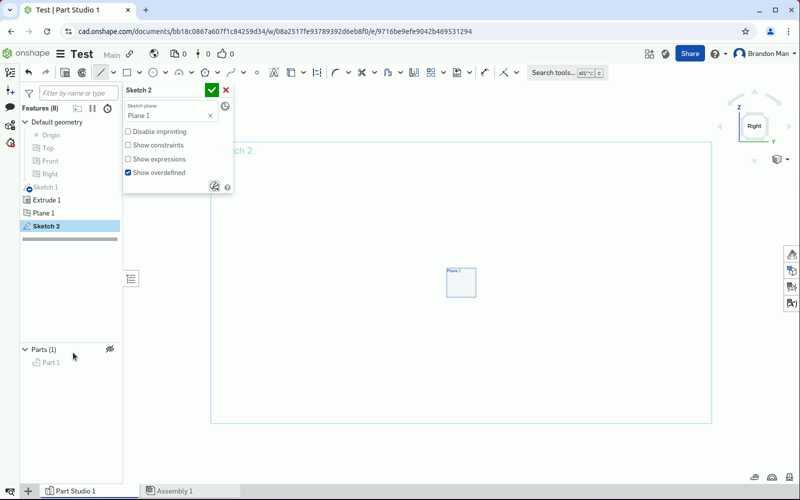
key_down(shift)
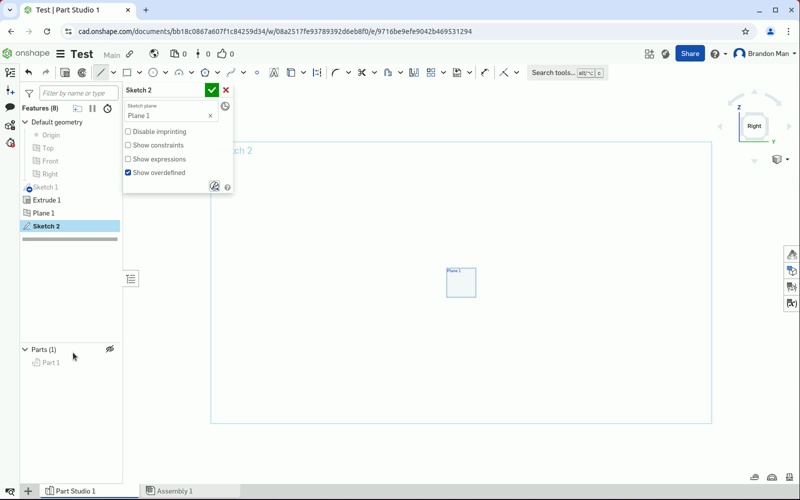
mouse_move(348, 271)
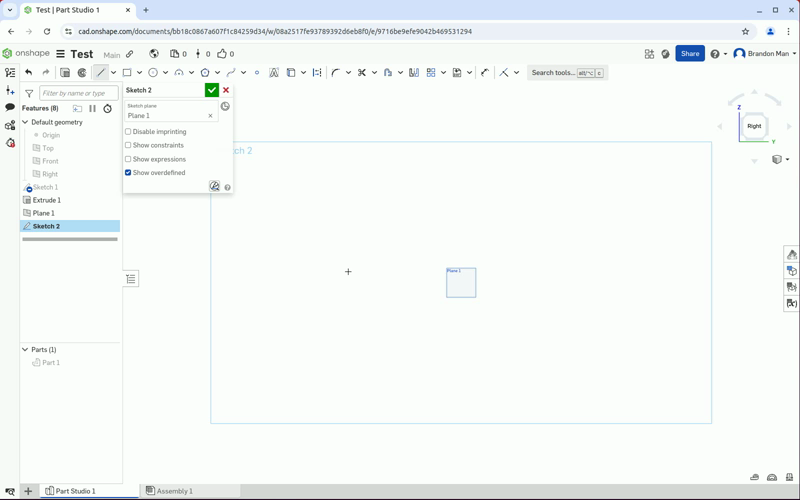
click(348, 271)
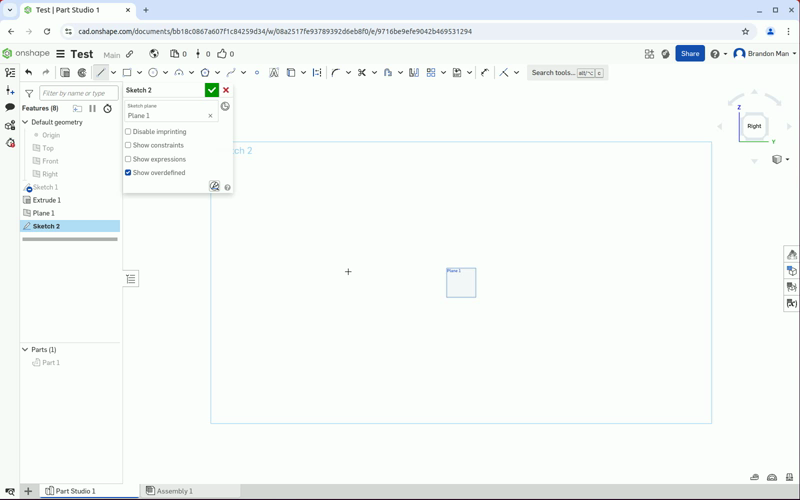
key_up(shift)
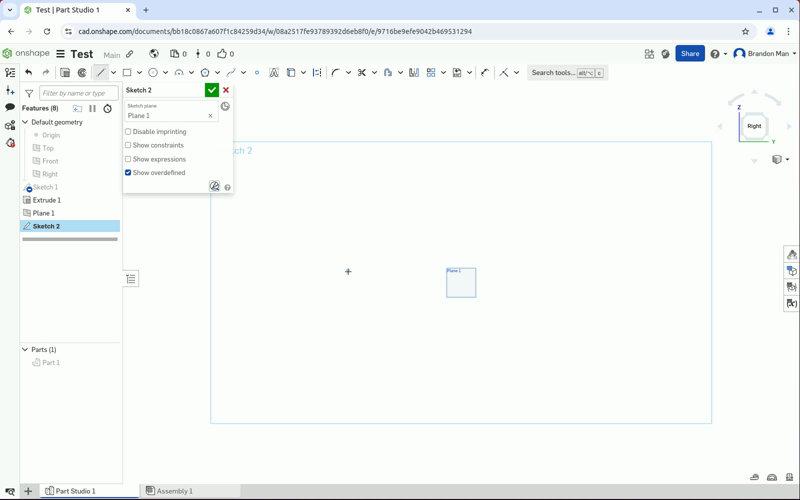
key_down(shift)
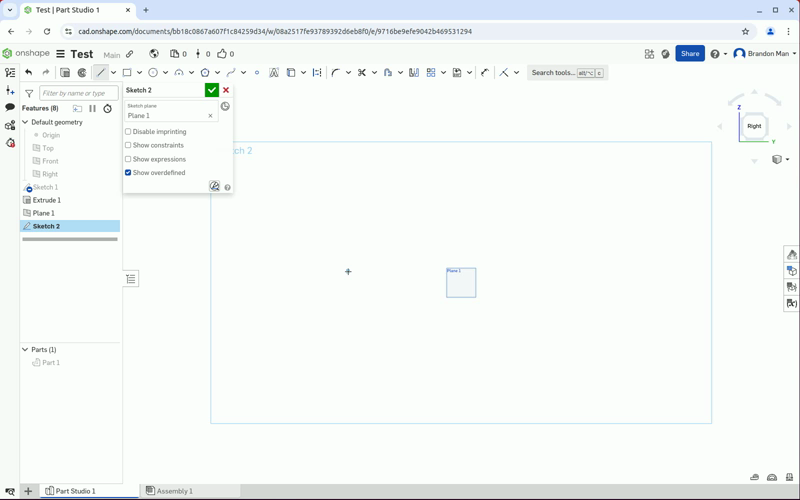
mouse_move(378, 271)
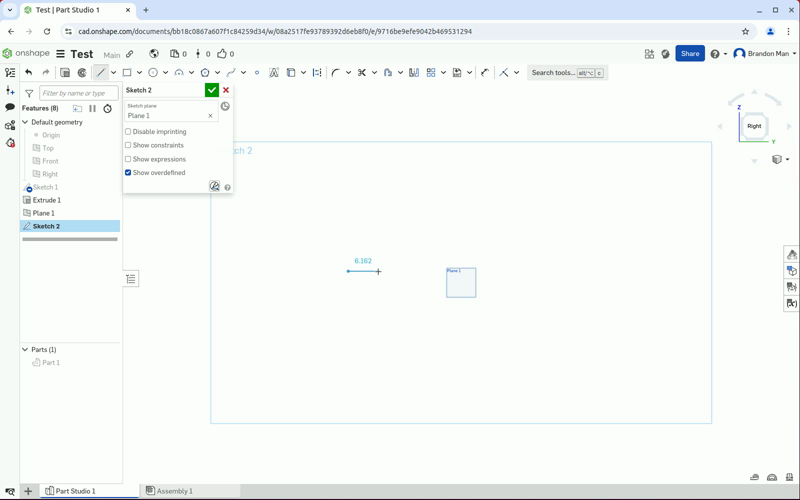
mouse_move(393, 271)
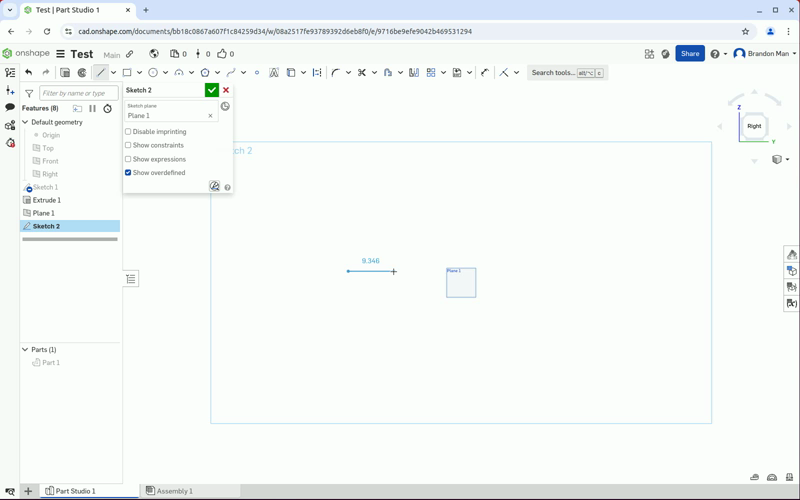
click(393, 271)
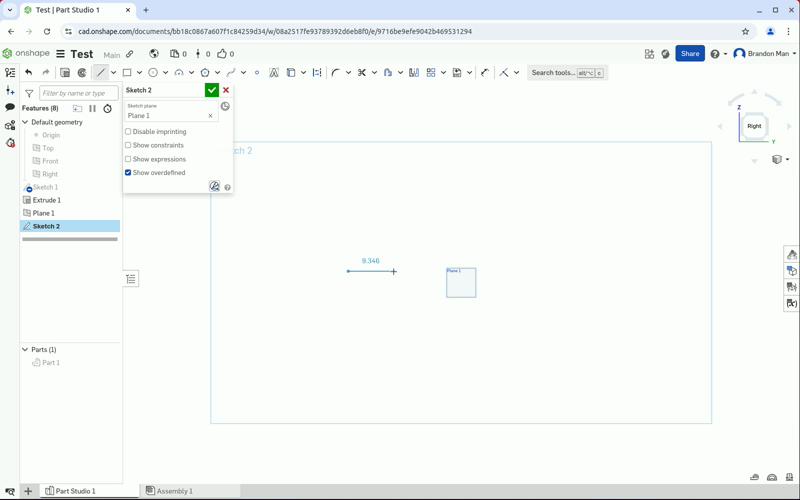
key_up(shift)
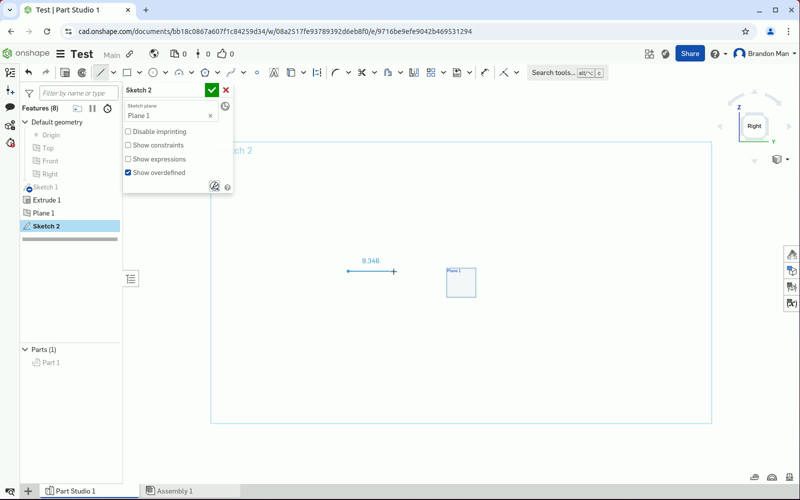
key_down(shift)
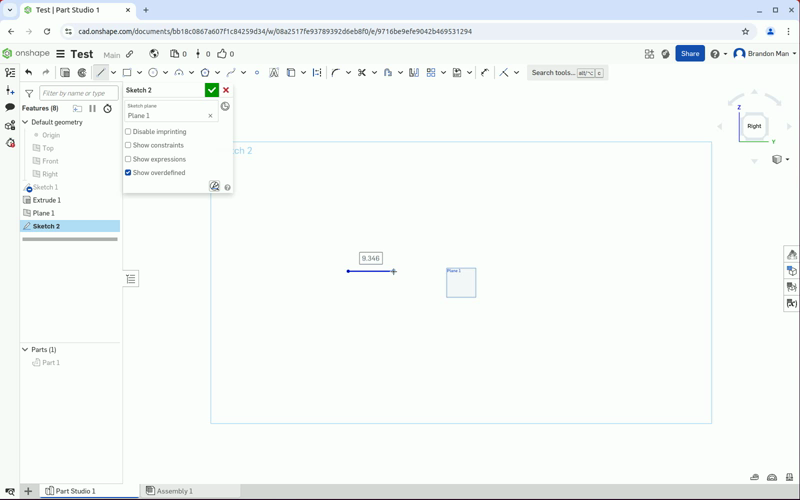
mouse_move(423, 271)
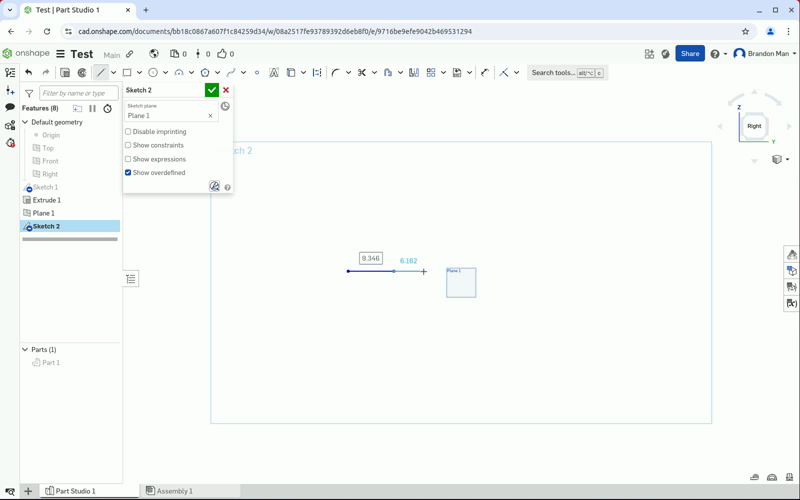
mouse_move(393, 225)
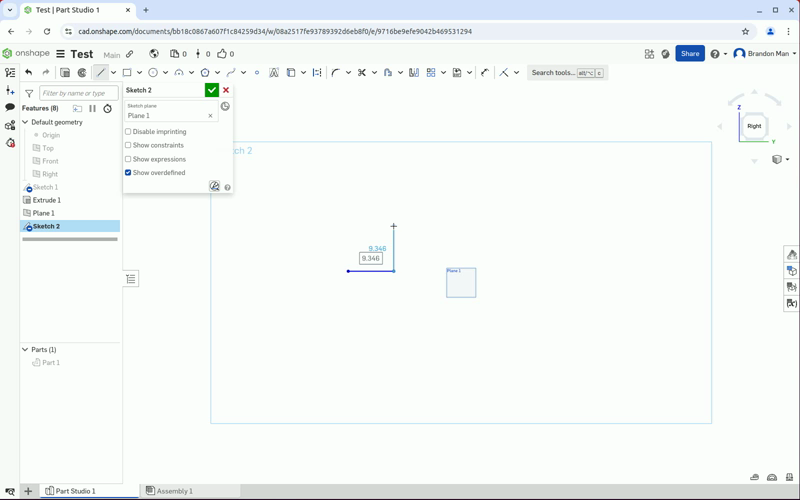
click(393, 225)
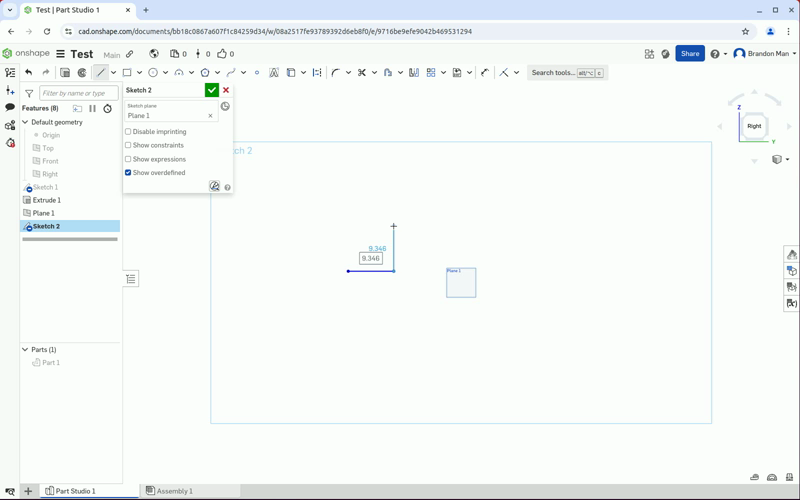
key_up(shift)
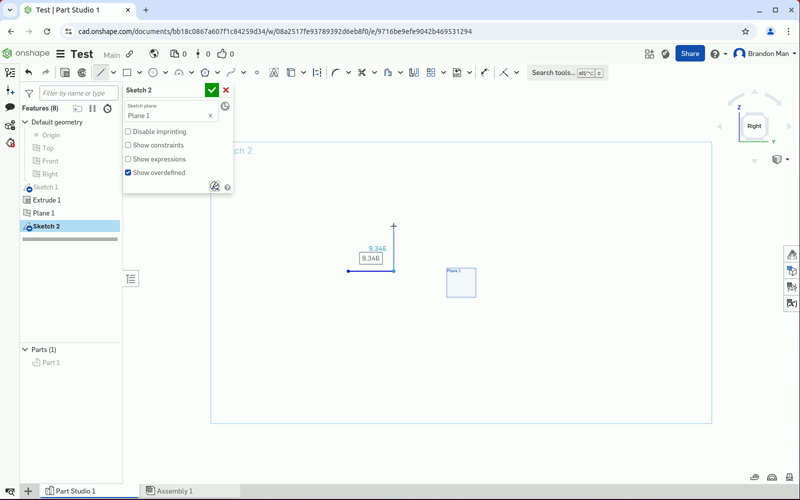
key_down(shift)
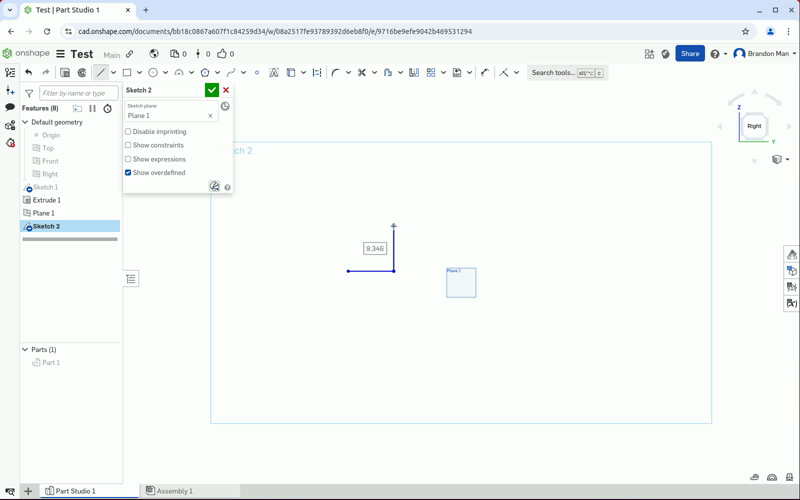
mouse_move(423, 225)
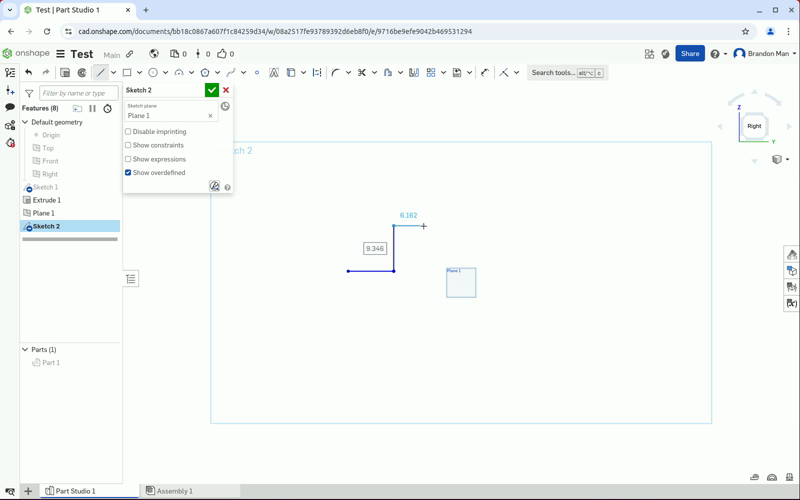
mouse_move(348, 225)
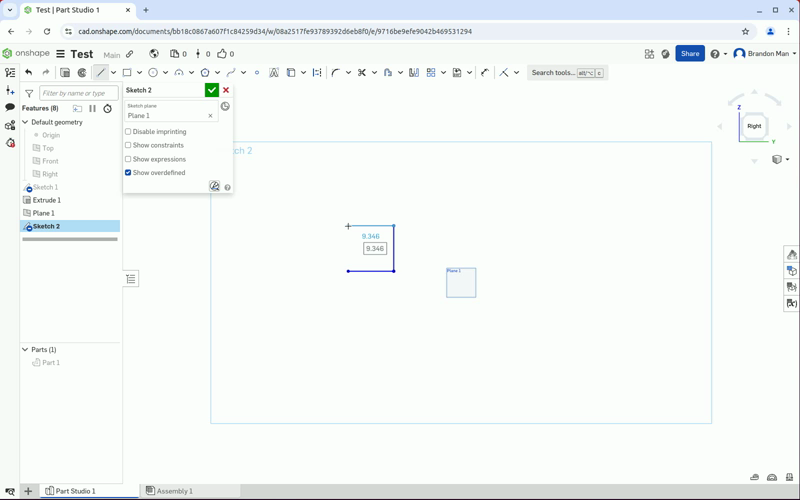
click(348, 225)
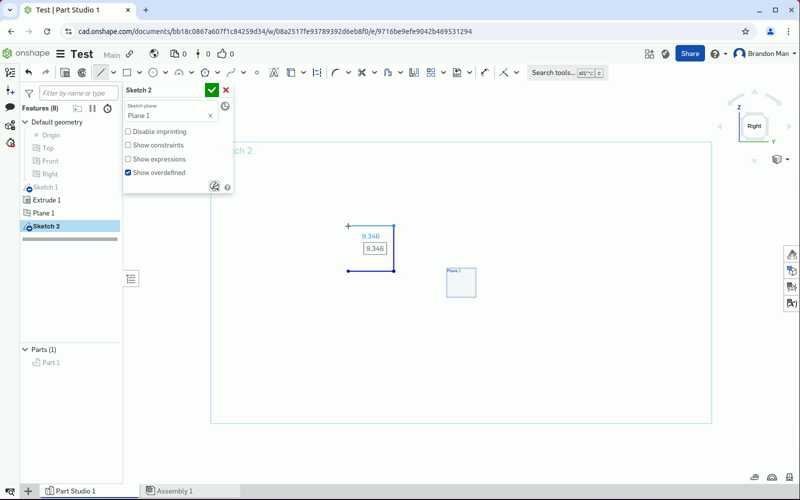
key_up(shift)
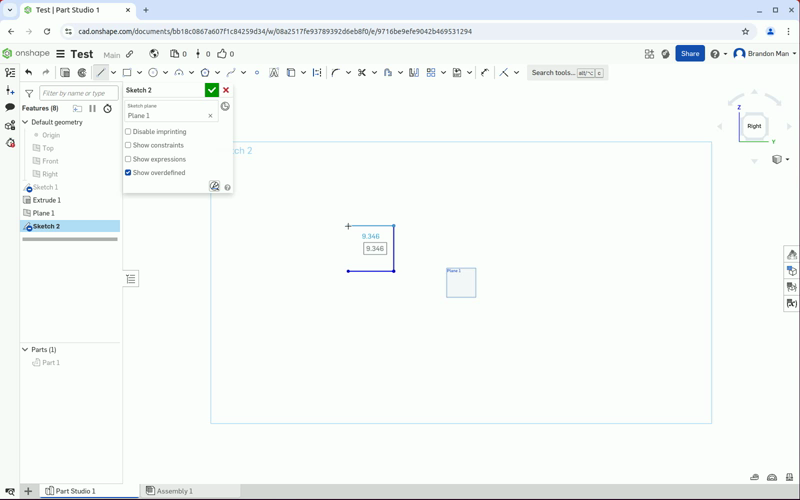
mouse_move(378, 225)
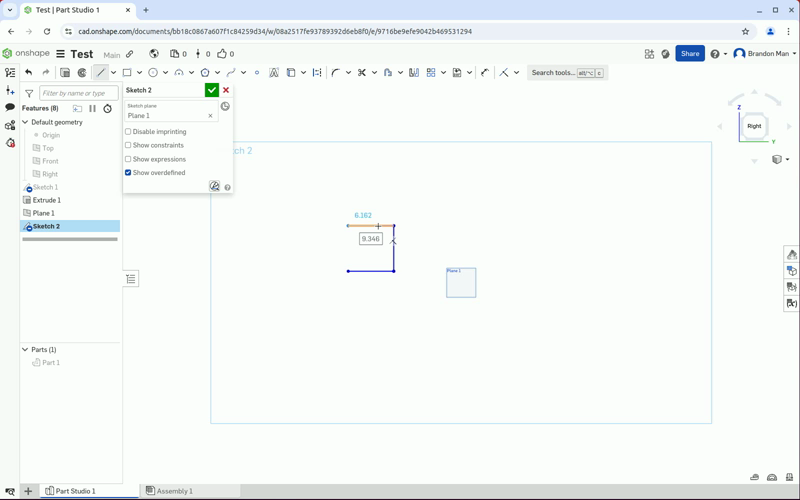
key_down(shift)
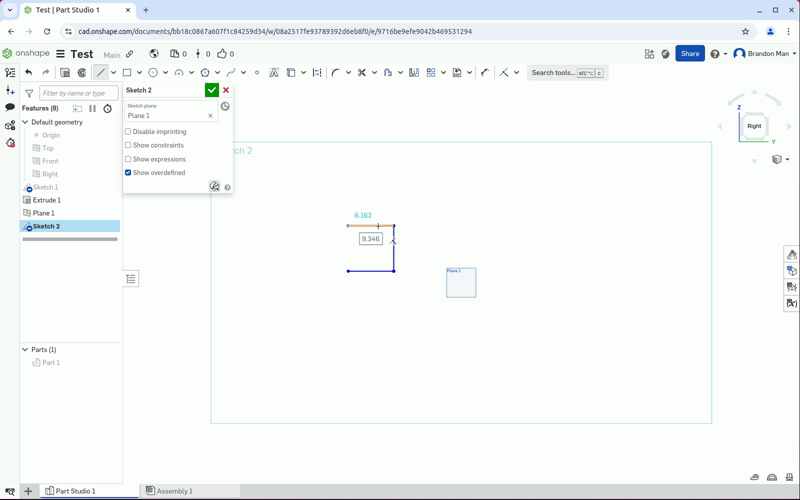
mouse_move(348, 271)
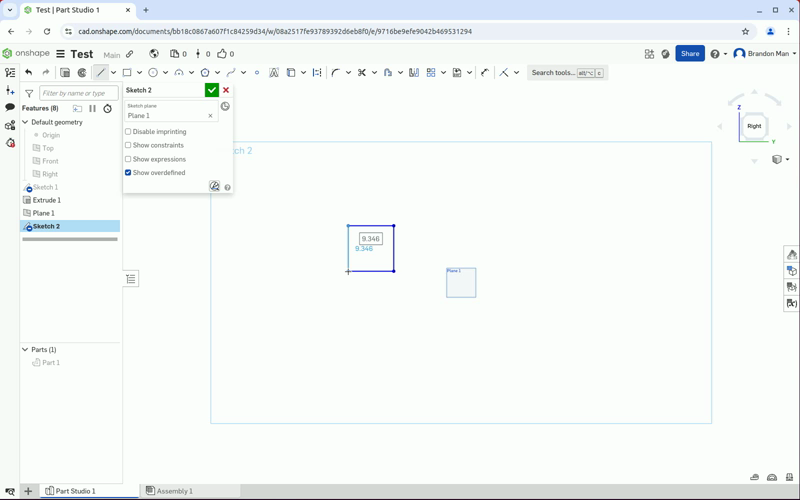
key_up(shift)
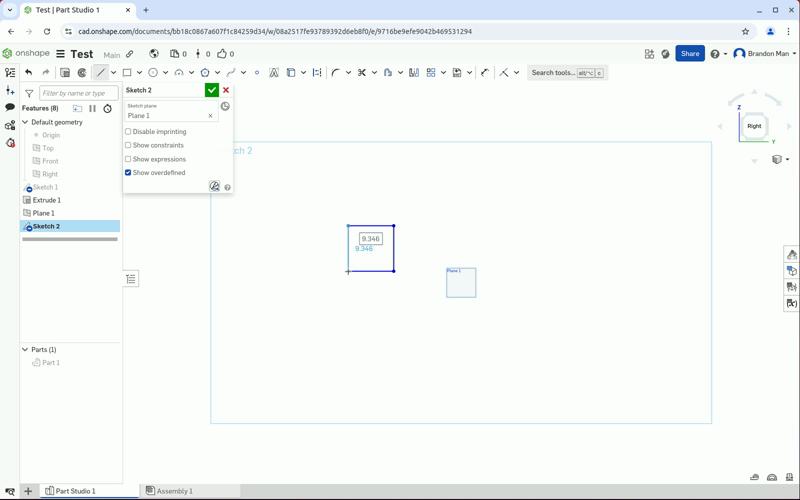
click(348, 271)
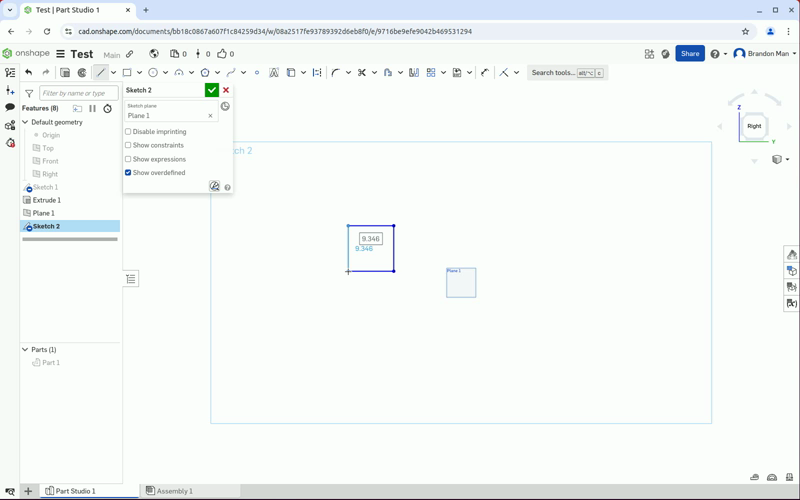
key(esc)
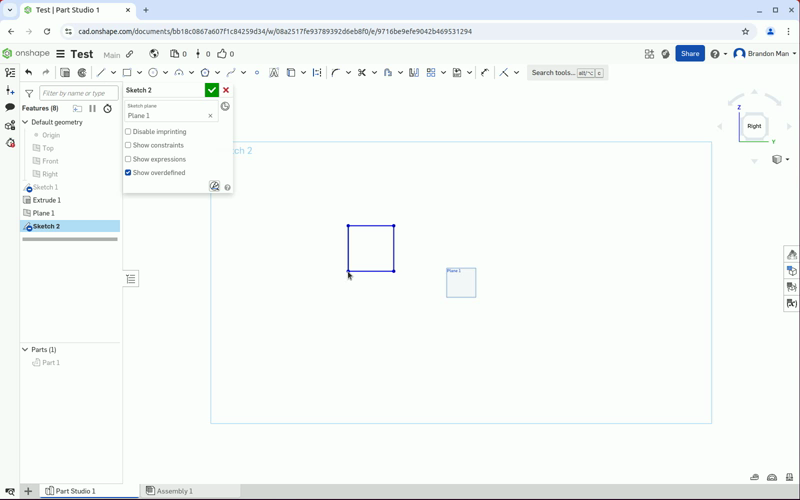
mouse_move(369, 246)
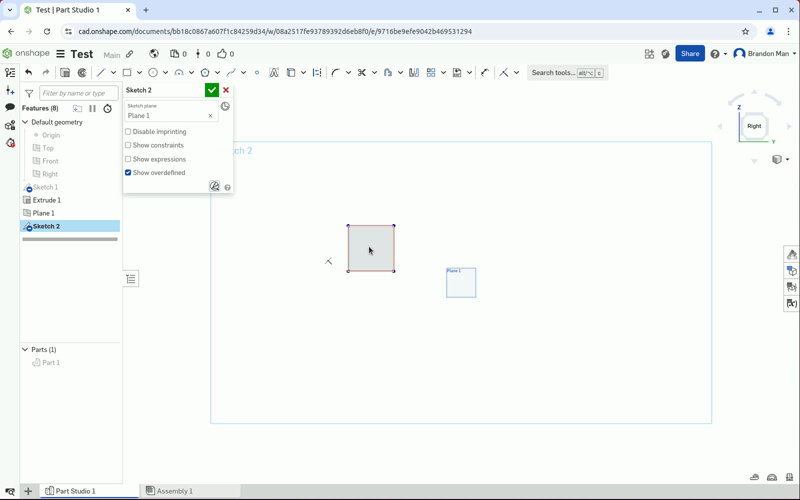
click(369, 246)
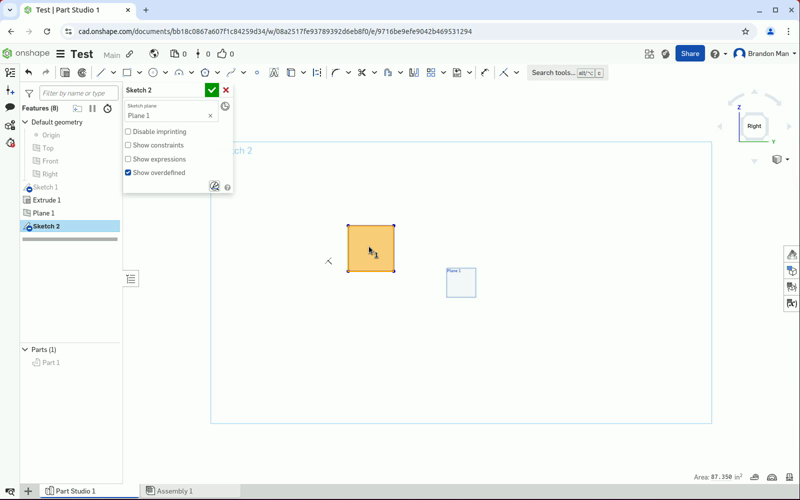
mouse_move(73, 352)
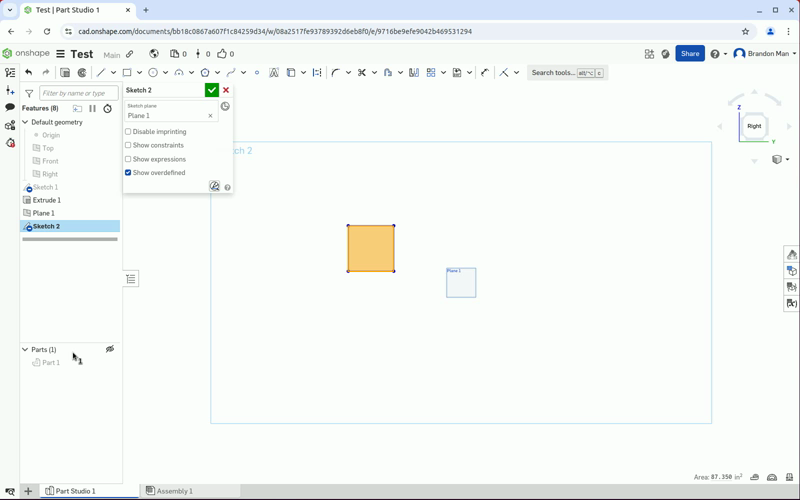
key(shift+y)
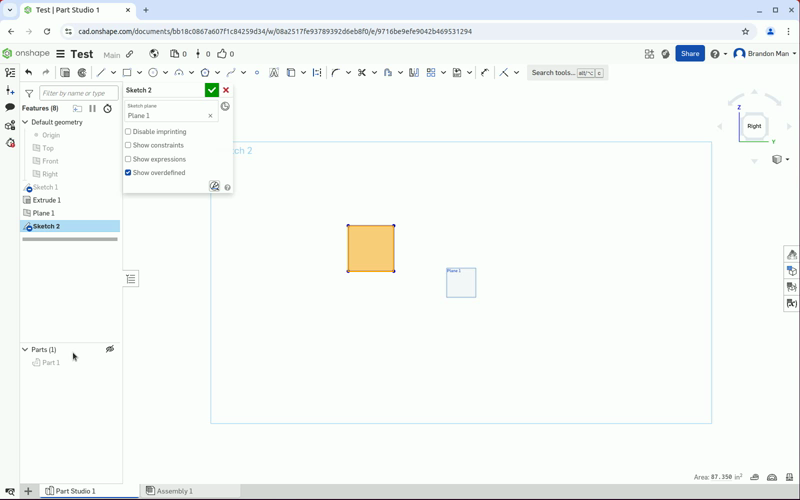
key(shift+e)
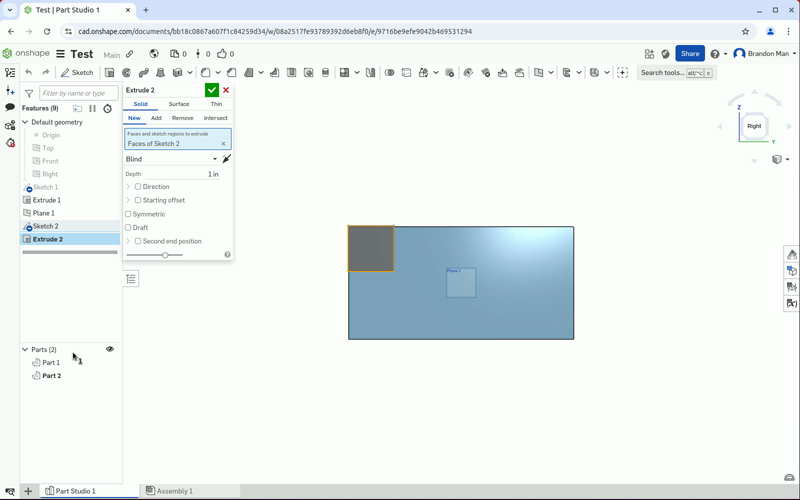
mouse_move(143, 106)
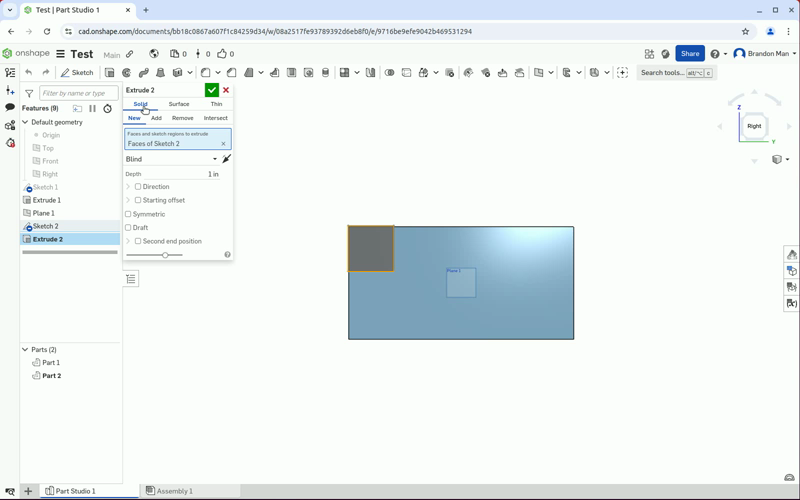
click(143, 106)
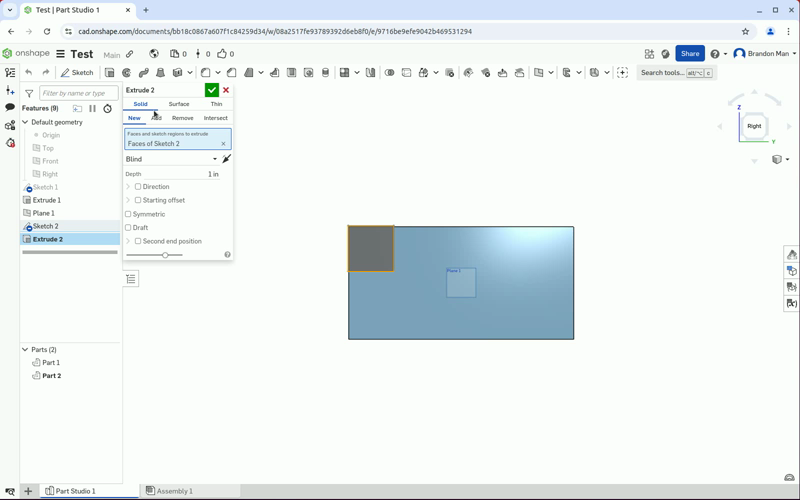
mouse_move(186, 120)
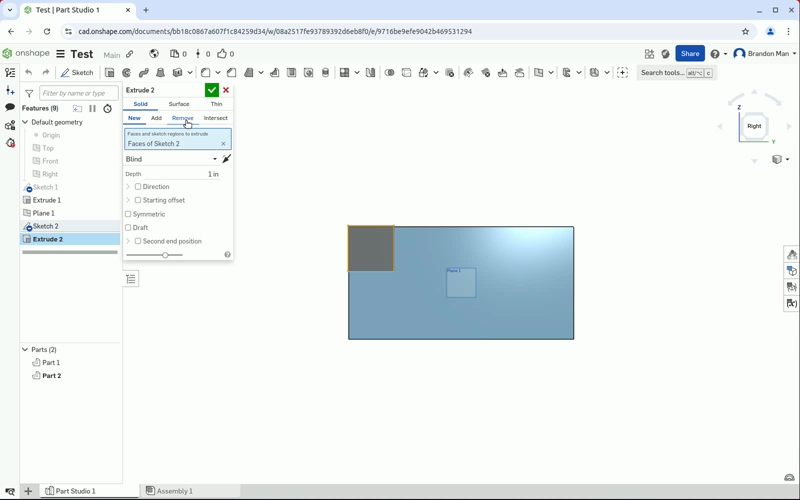
click(186, 120)
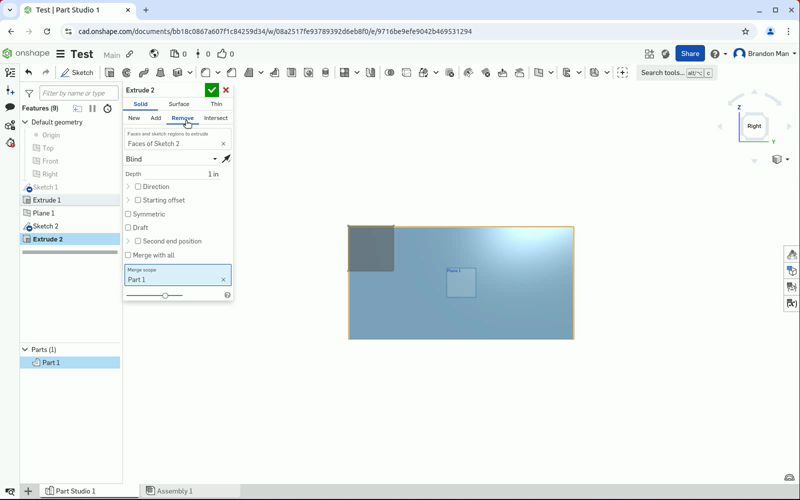
key(tab, 4)
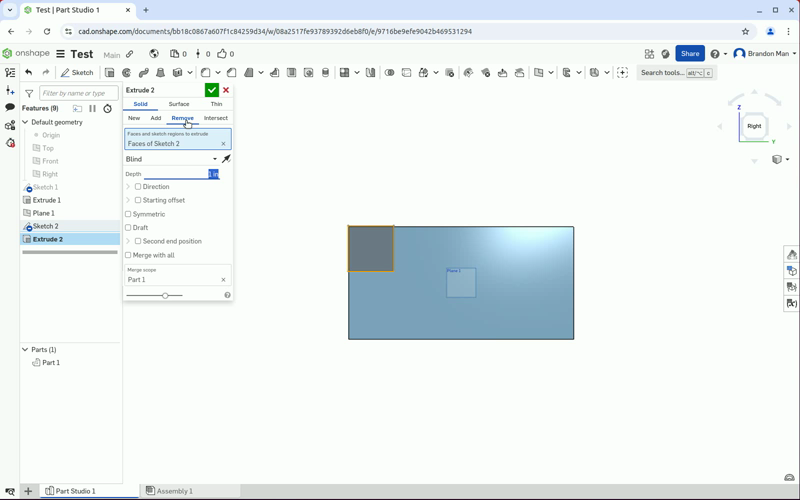
text(11.554)
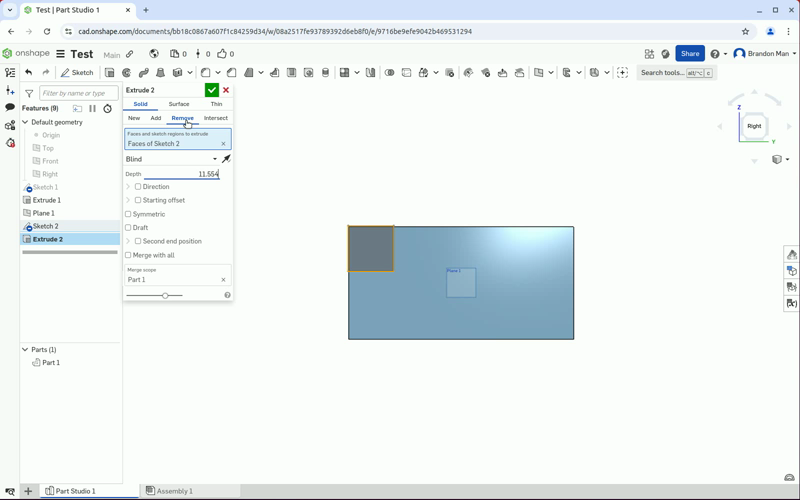
key(tab, 6)
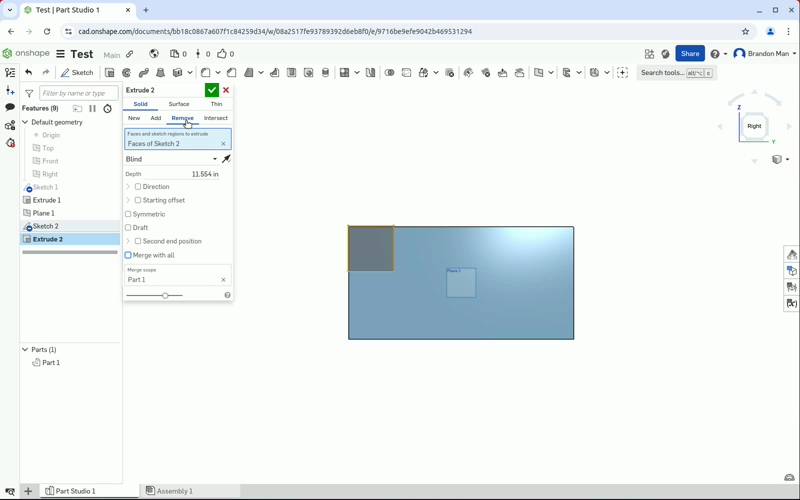
key(space)
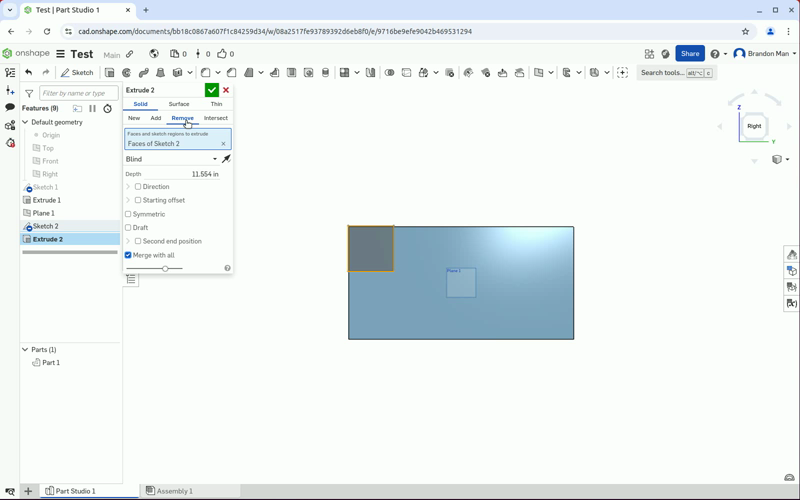
key(enter)
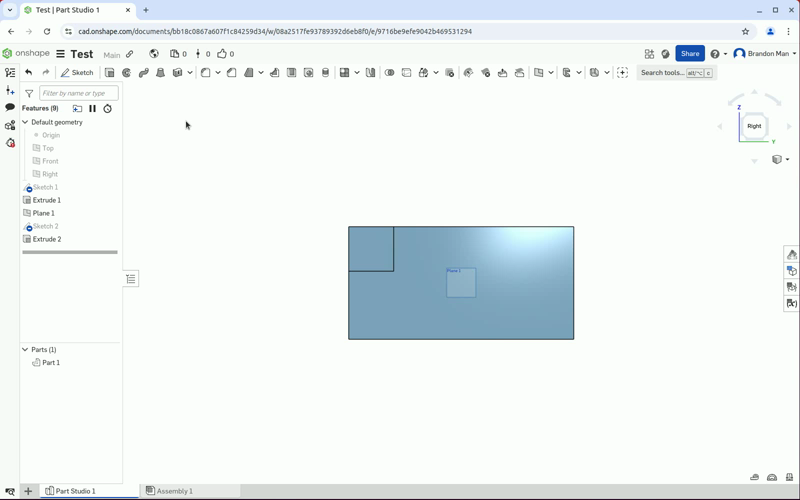
key(shift+h)
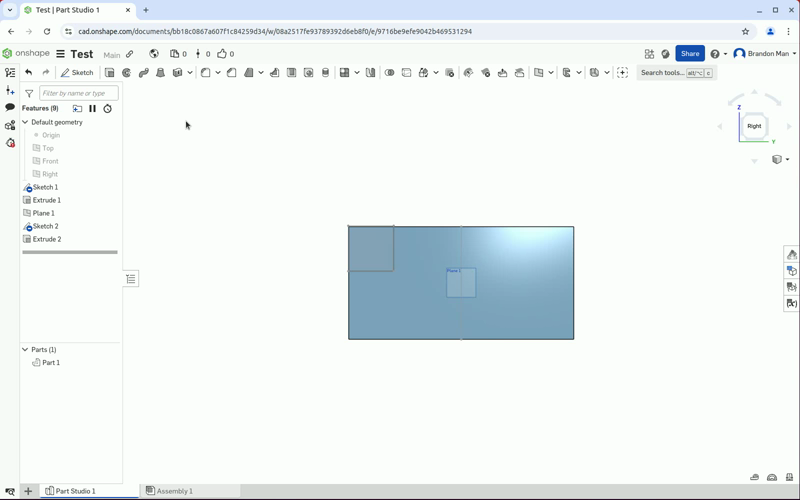
key(shift+h)
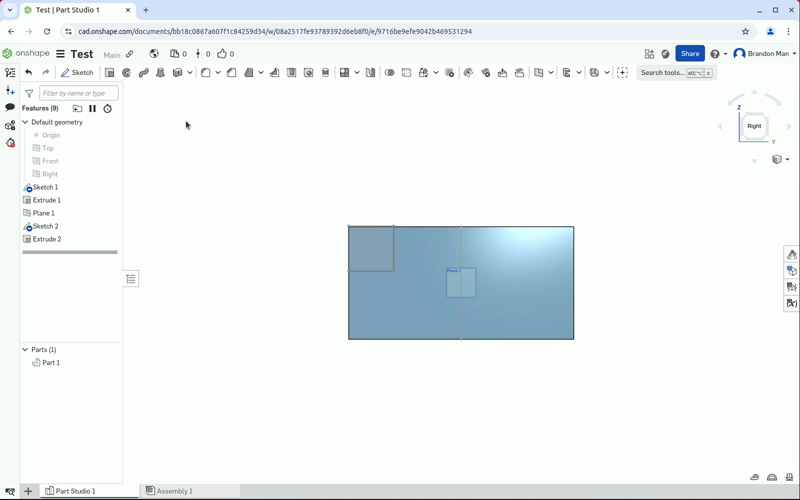
key(shift+7)
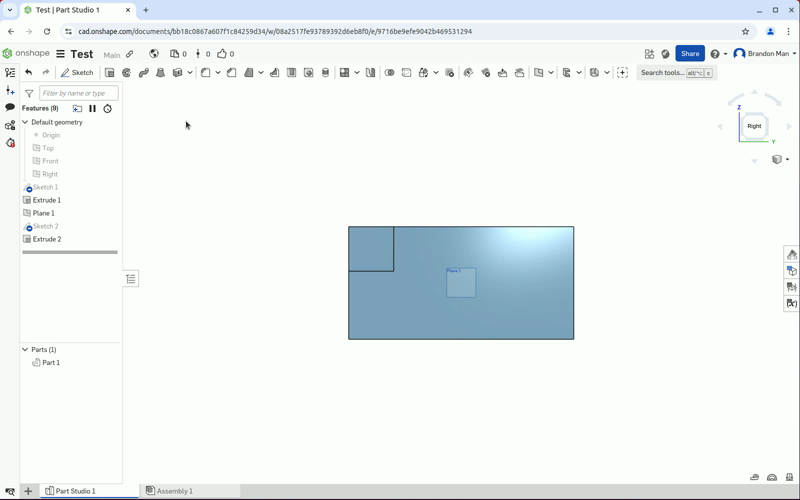
key(right, 2)
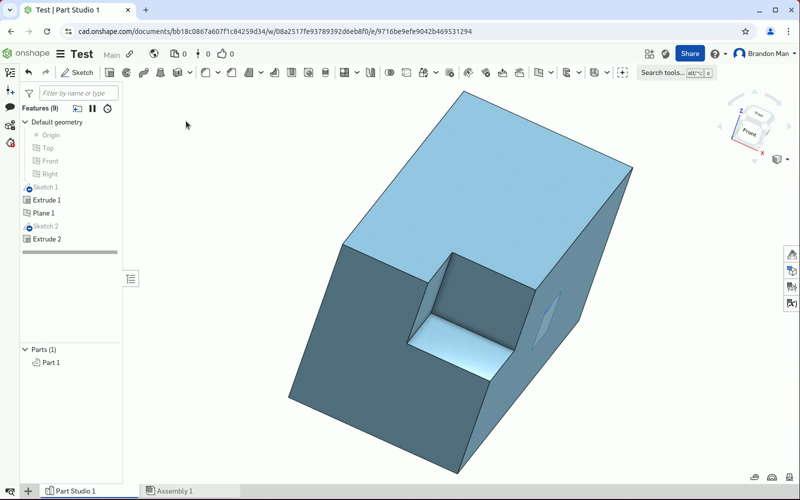
key(down, 2)
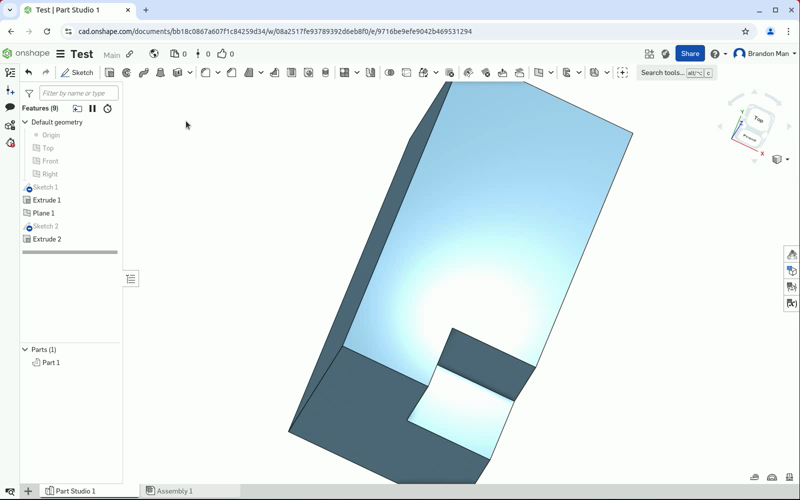
key(up, 2)
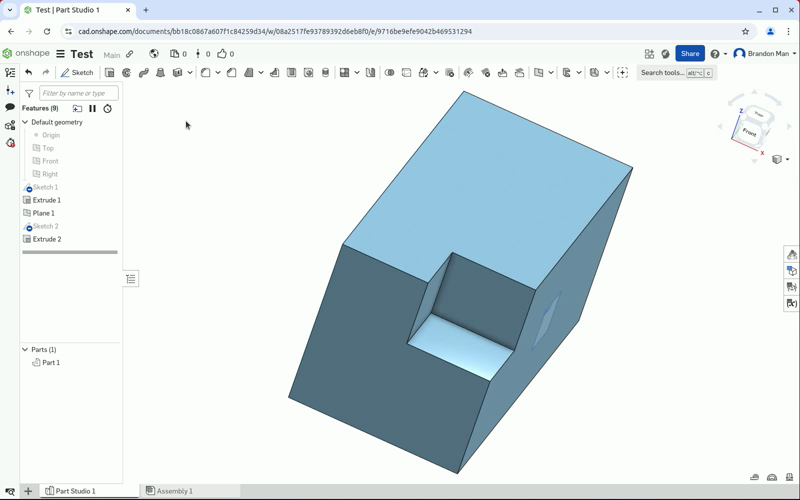
key(left, 2)
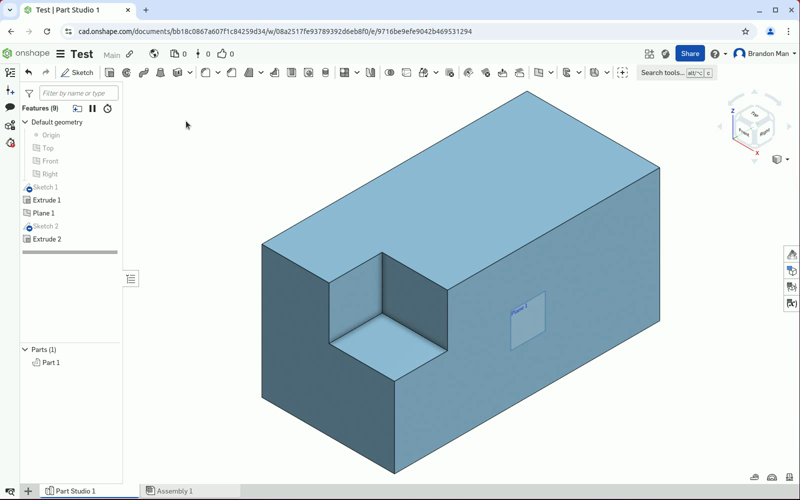
mouse_move(73, 189)
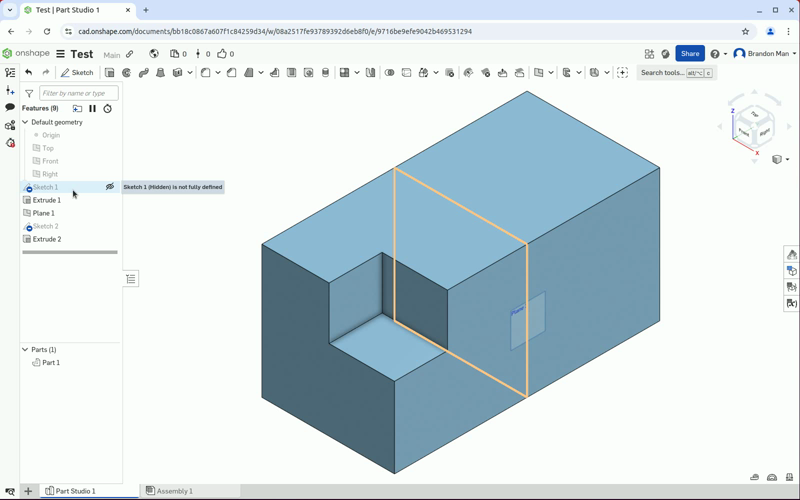
click(73, 189)